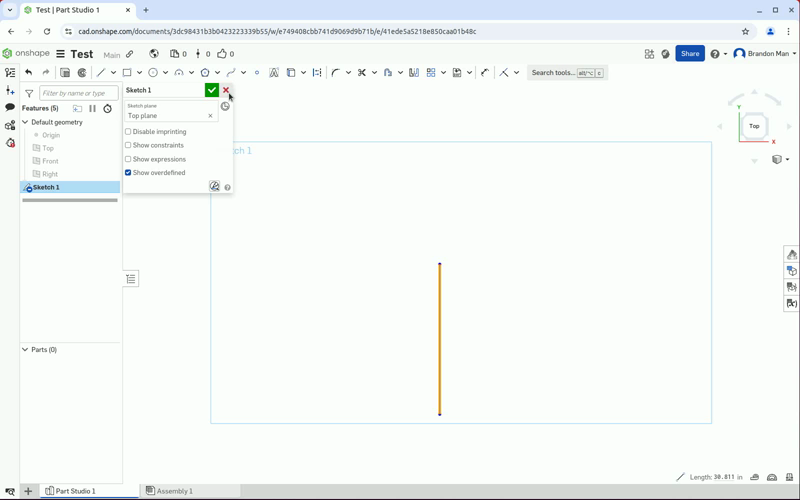
key(shift+h)
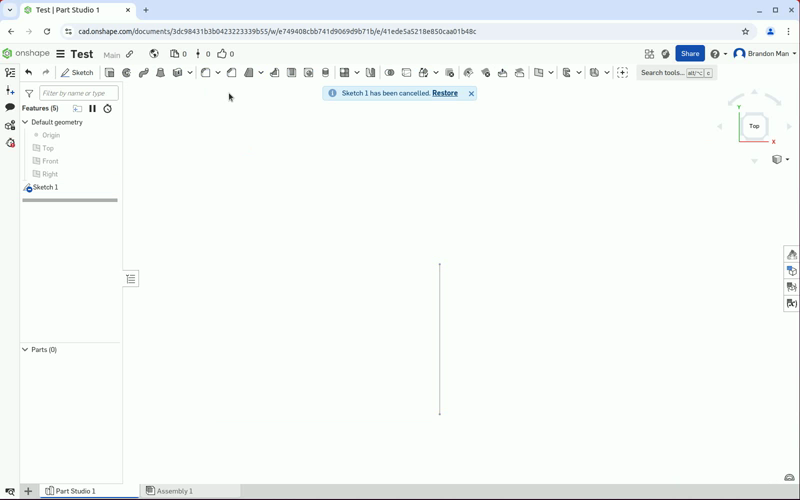
key(shift+s)
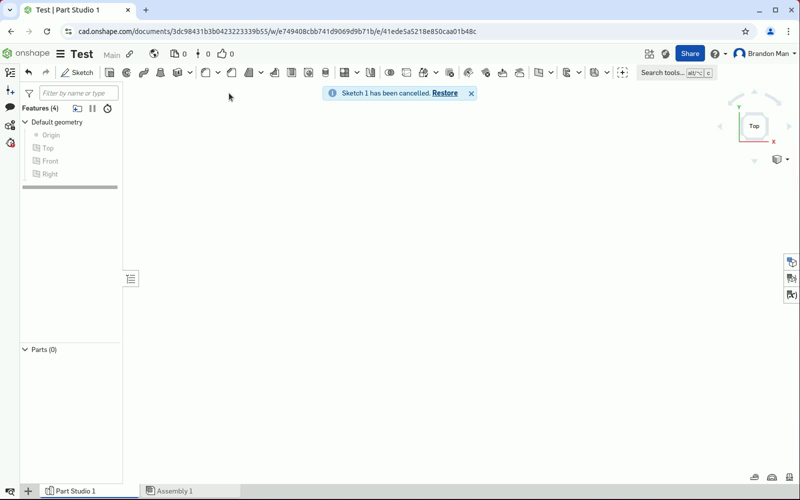
mouse_move(73, 150)
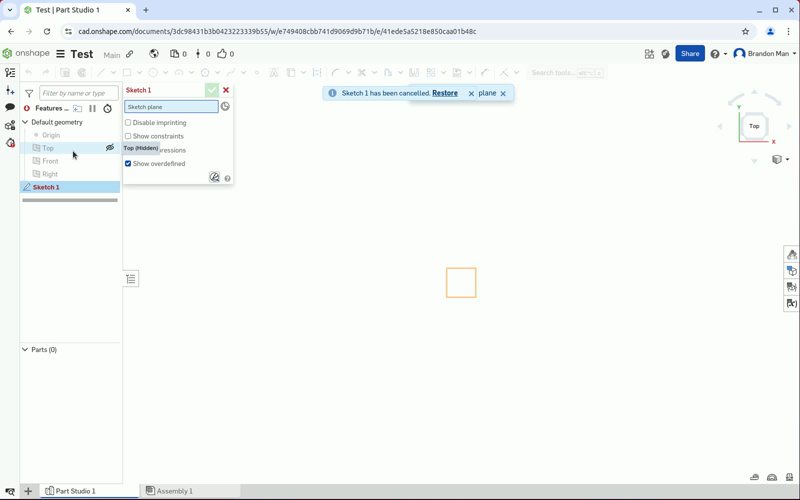
click(73, 150)
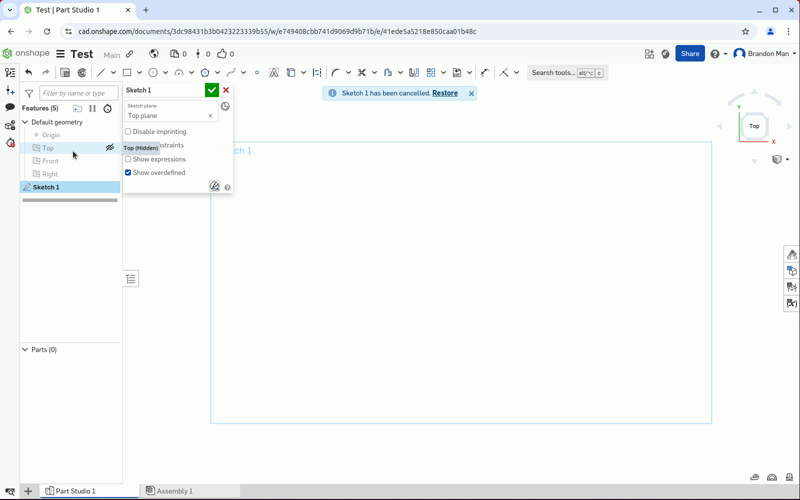
mouse_move(73, 352)
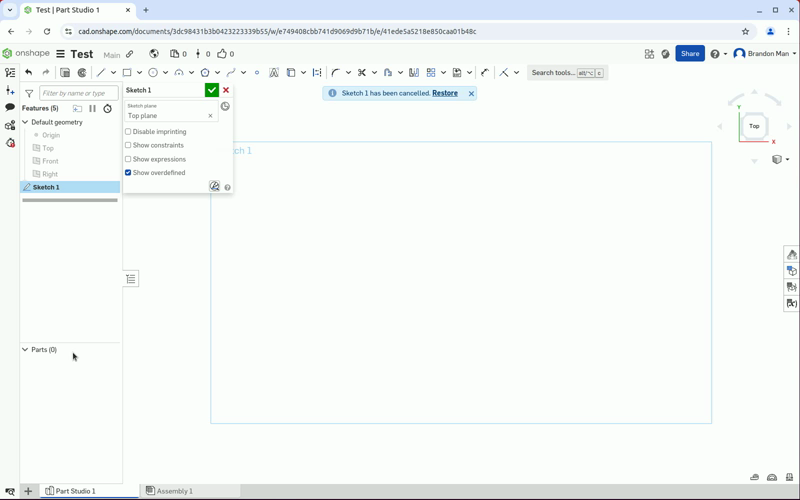
key(y)
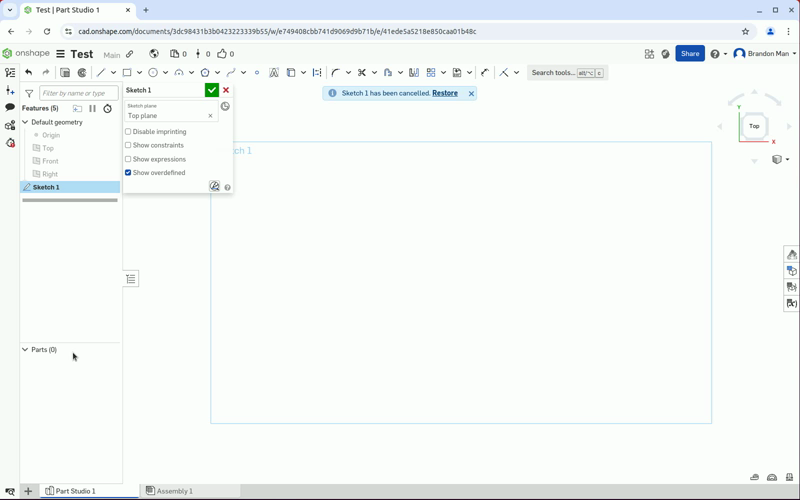
key(c)
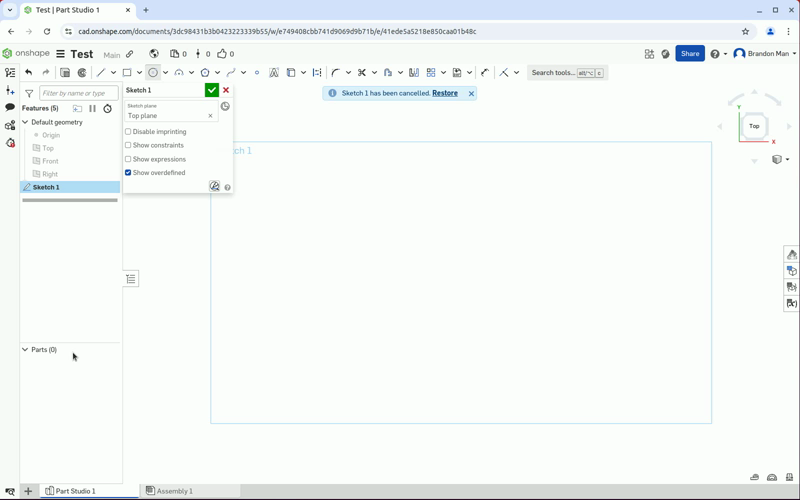
key_down(shift)
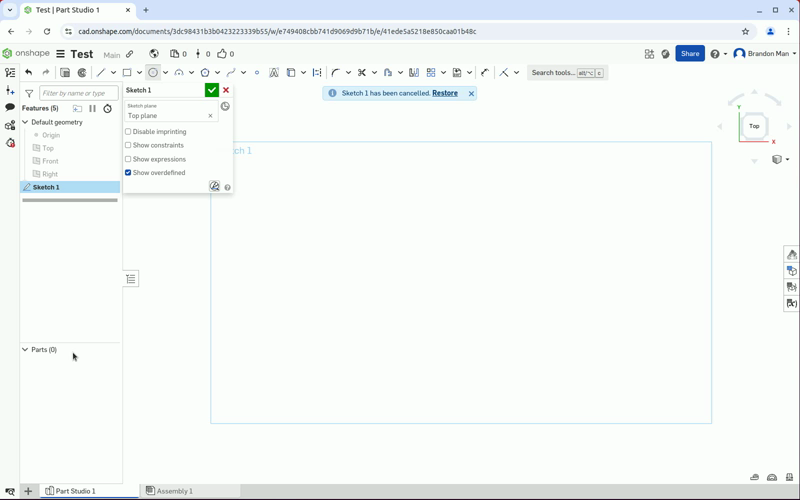
mouse_move(441, 265)
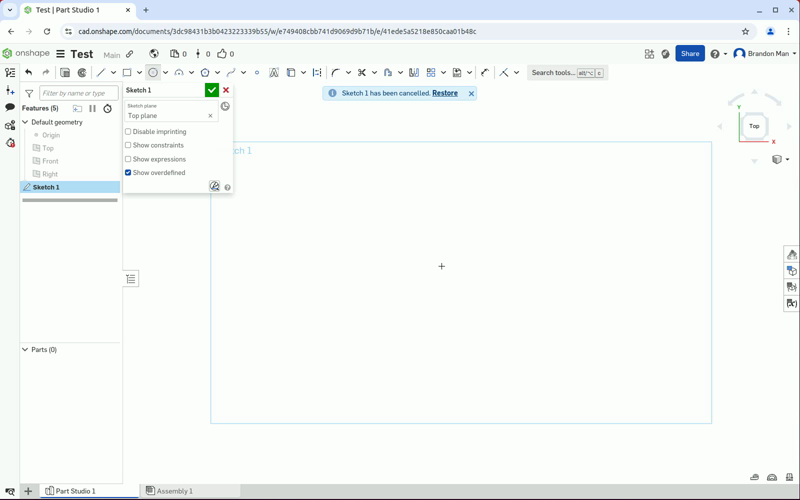
click(441, 265)
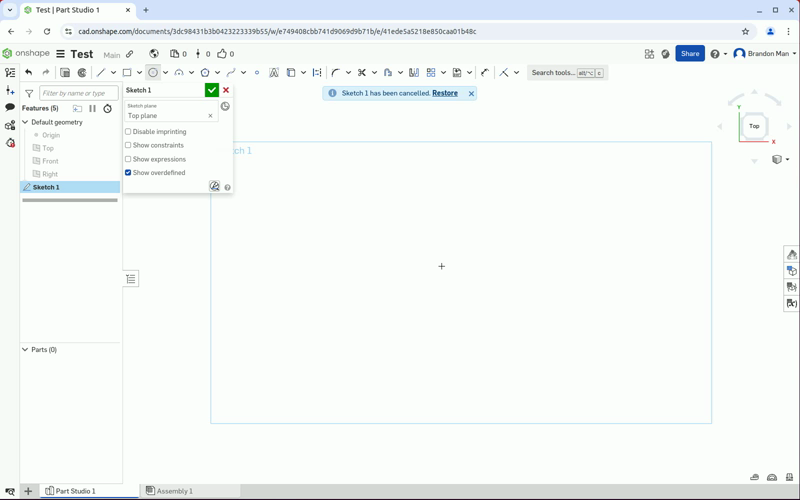
key_up(shift)
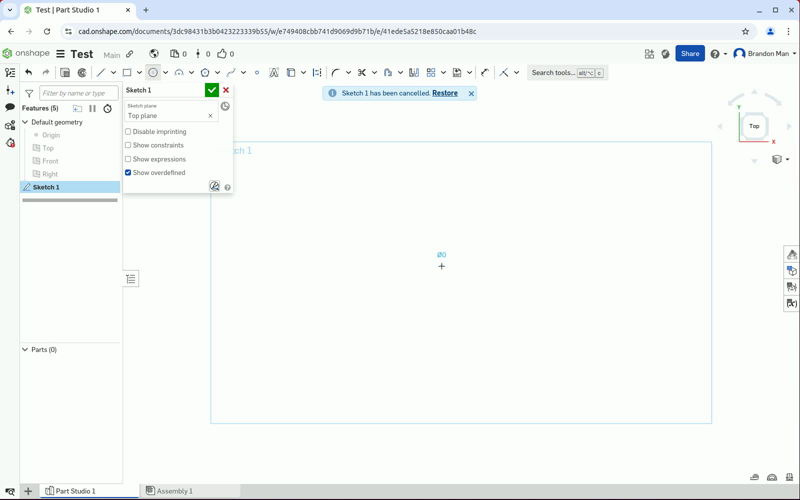
mouse_move(478, 265)
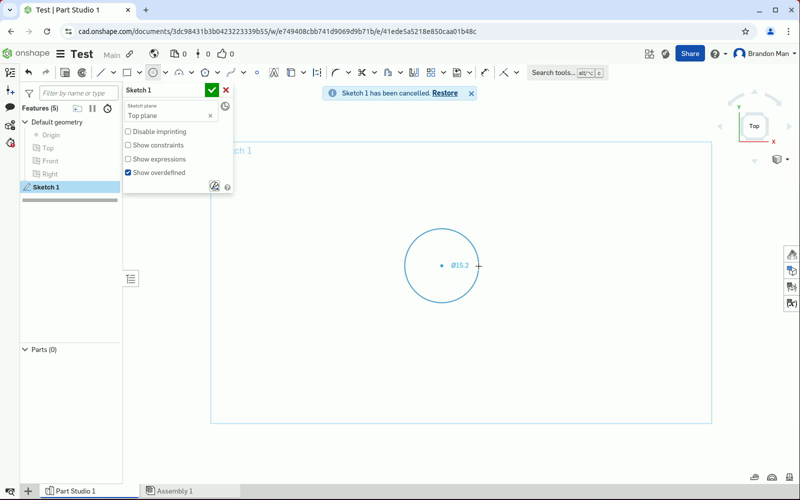
click(478, 265)
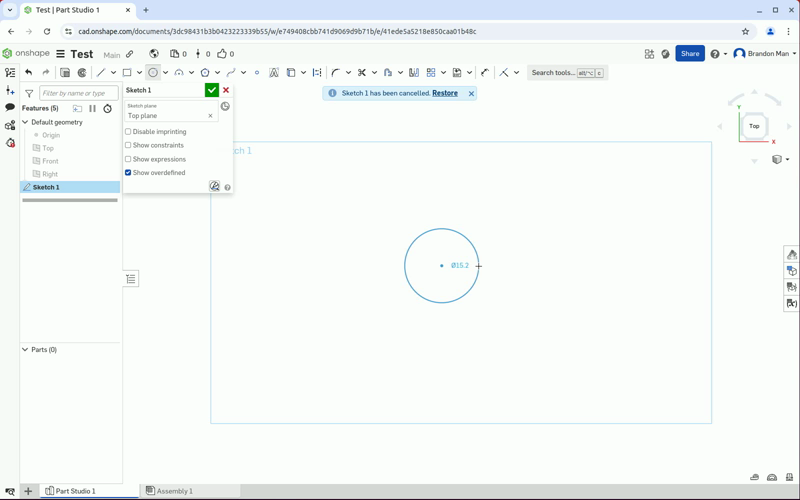
key(esc)
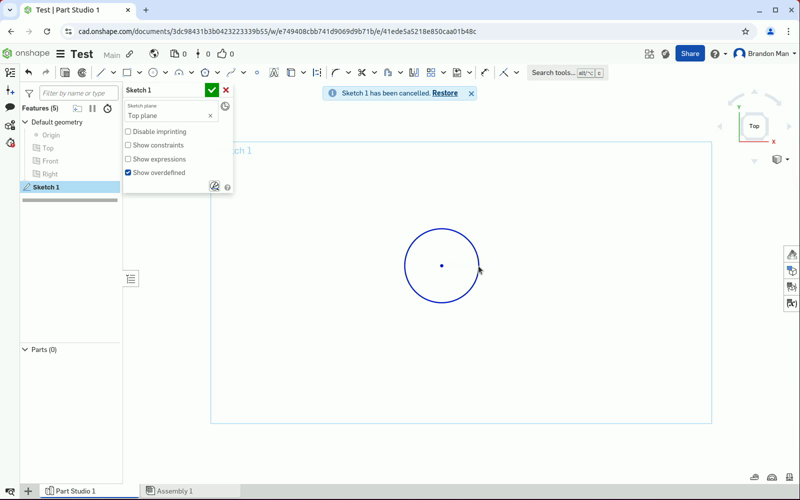
mouse_move(420, 260)
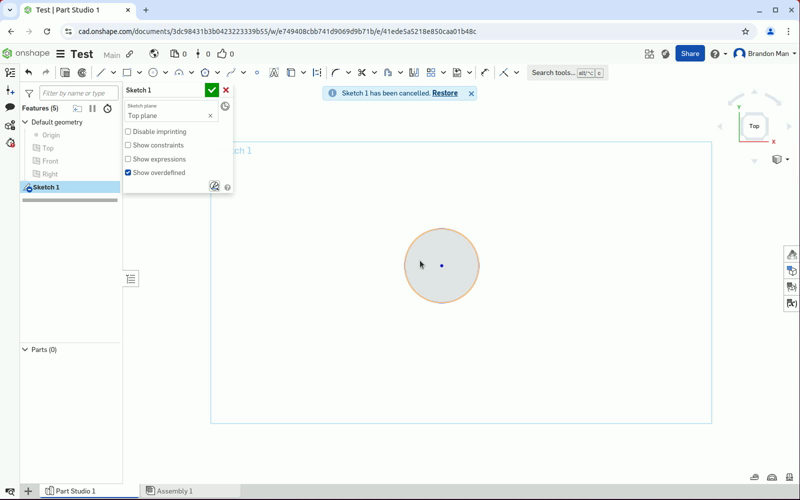
click(420, 260)
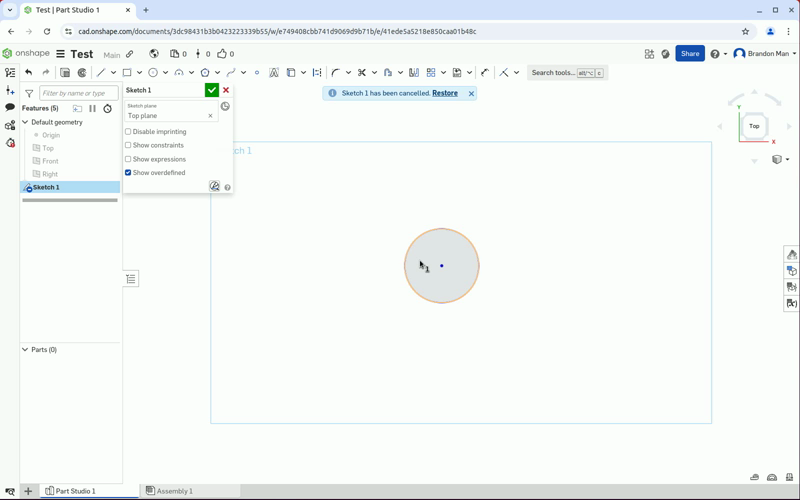
mouse_move(73, 352)
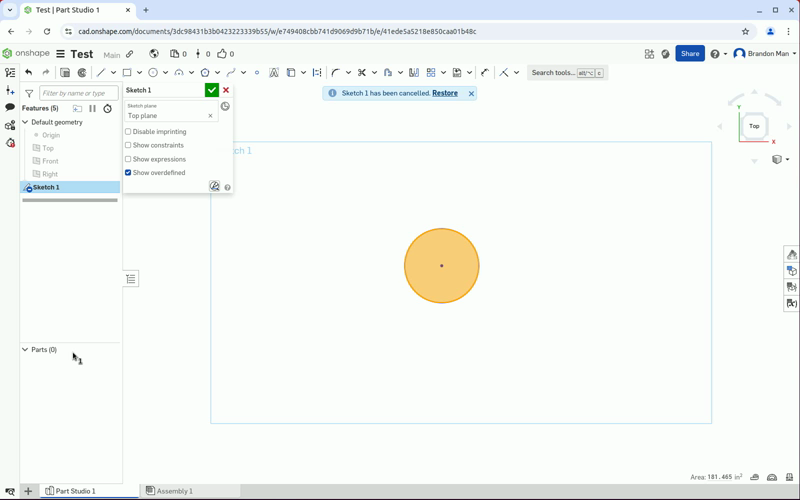
key(shift+y)
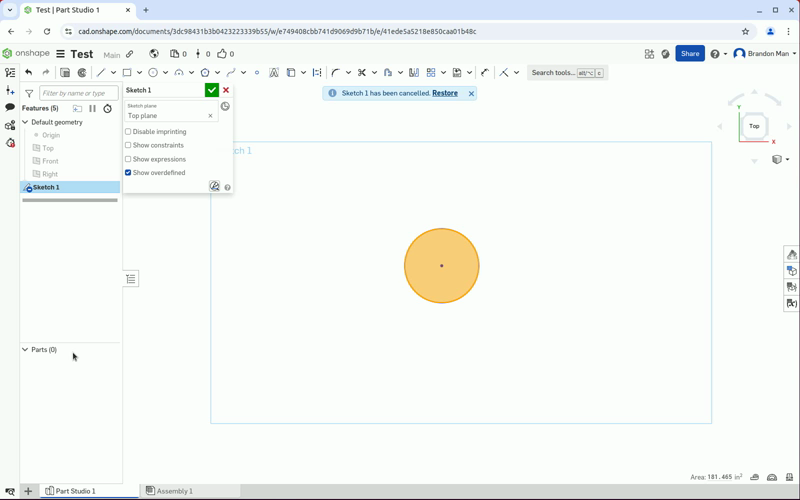
key(shift+e)
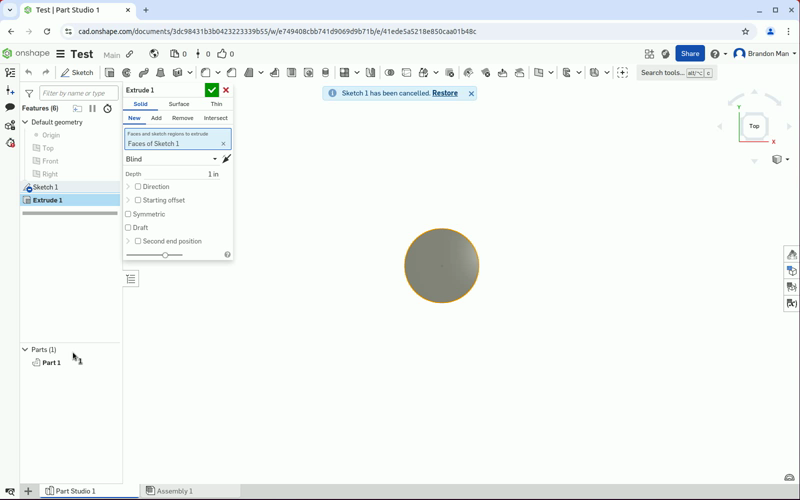
mouse_move(143, 106)
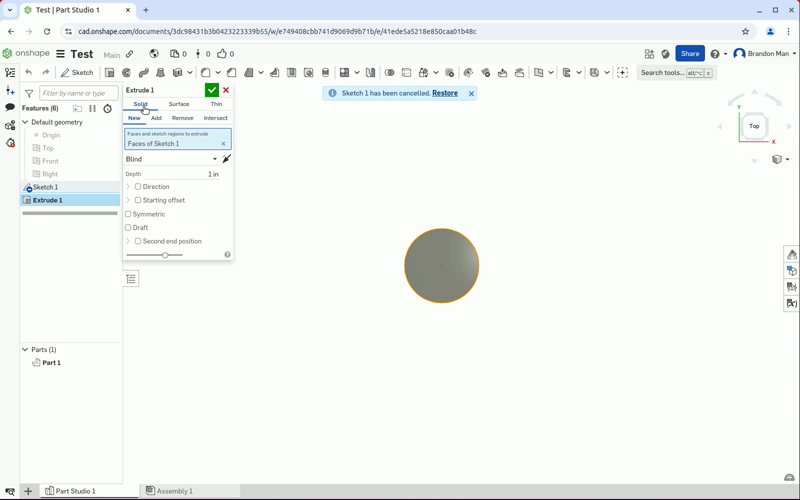
click(143, 106)
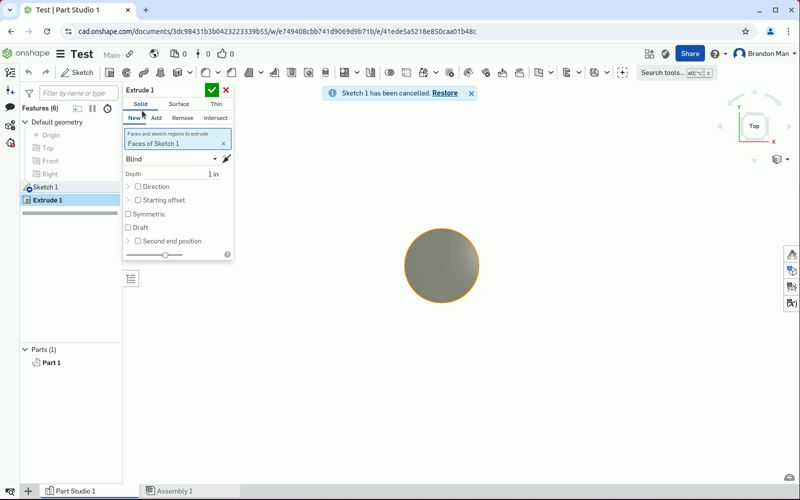
mouse_move(137, 120)
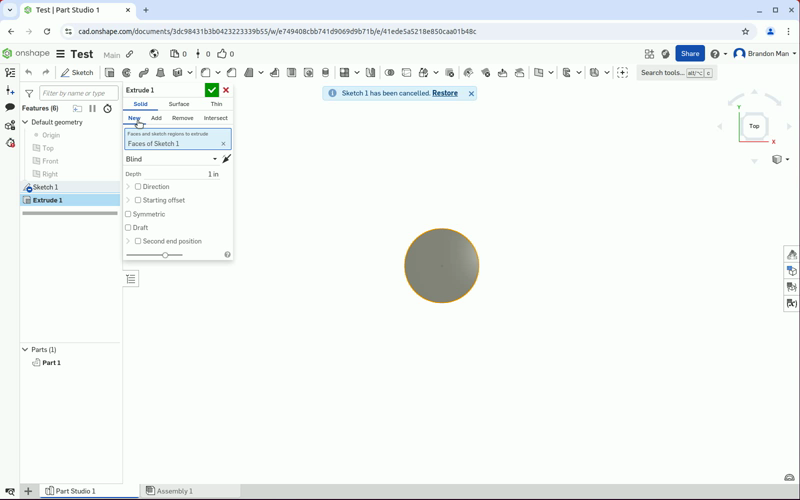
click(137, 120)
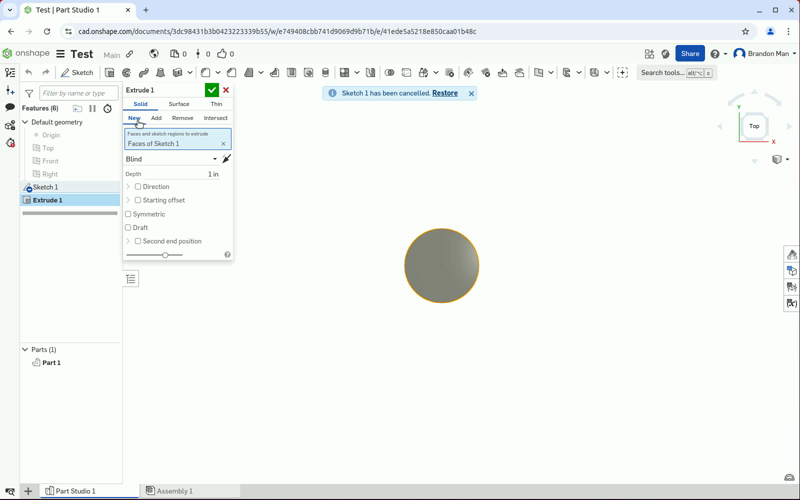
key(tab, 4)
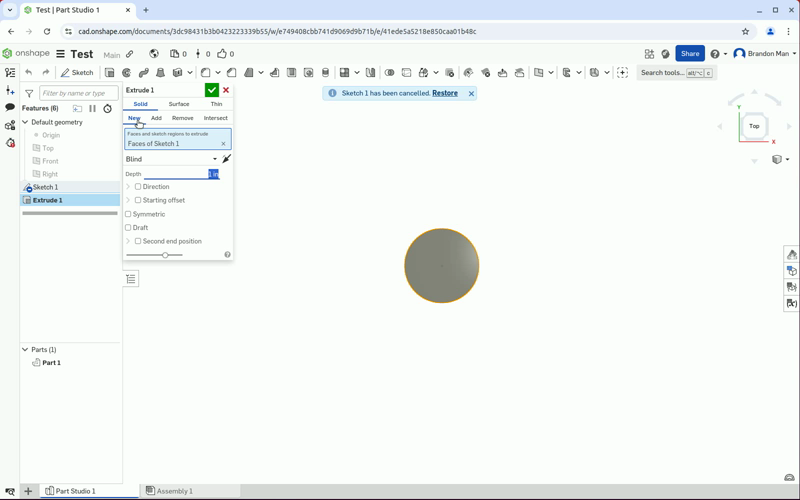
text(23.108)
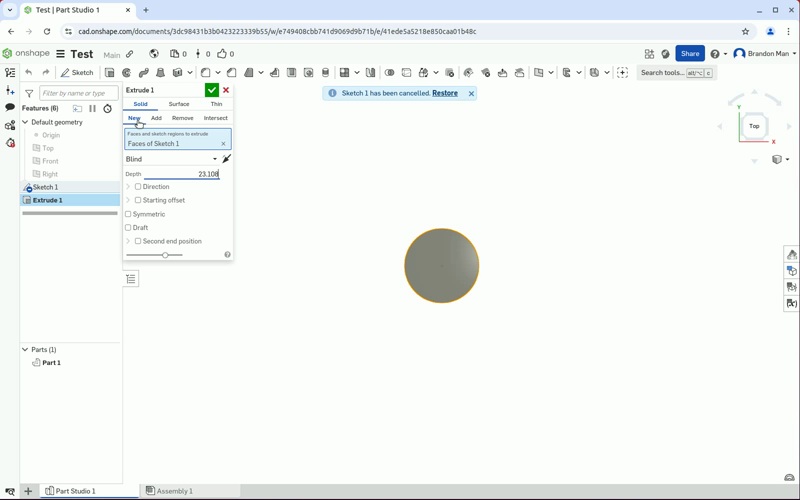
key(enter)
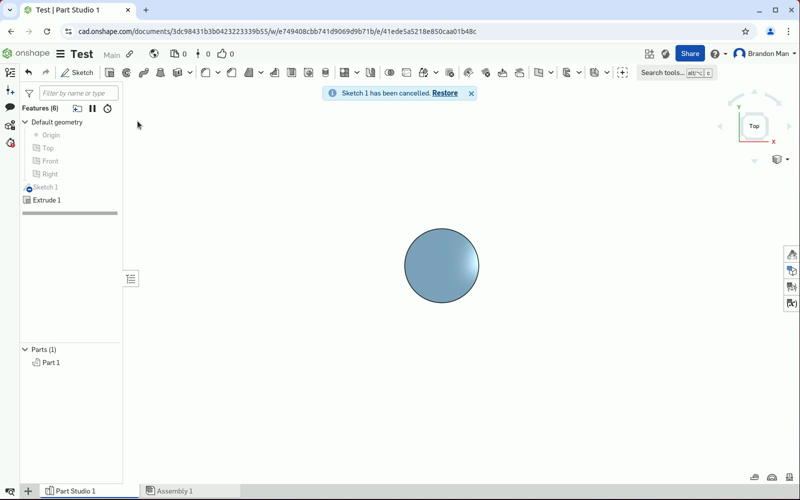
key(shift+h)
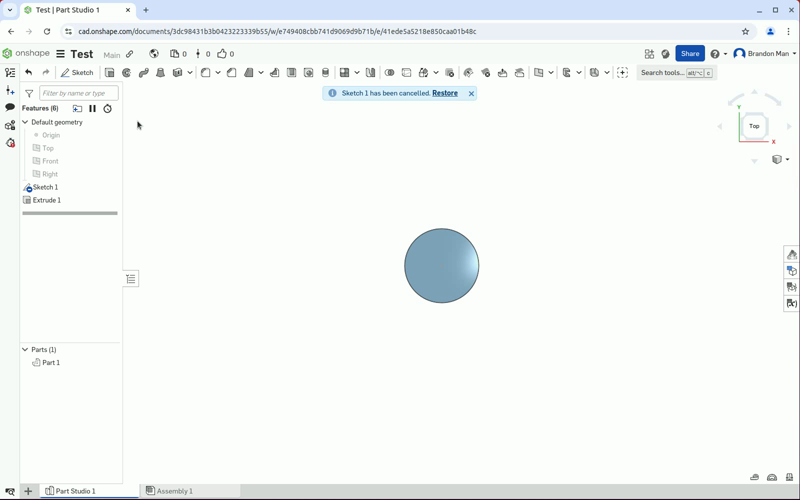
key(shift+h)
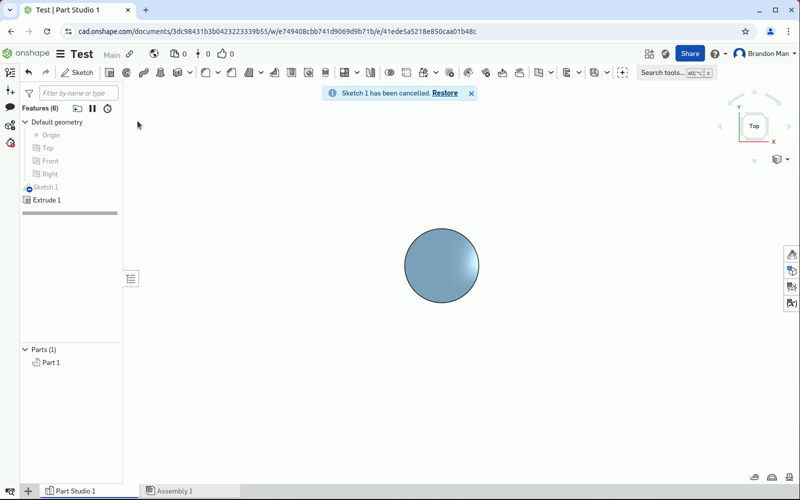
mouse_move(73, 189)
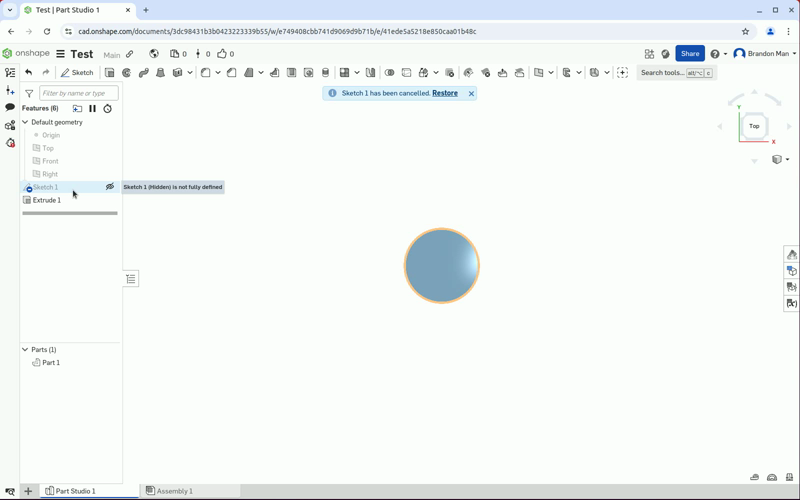
click(73, 189)
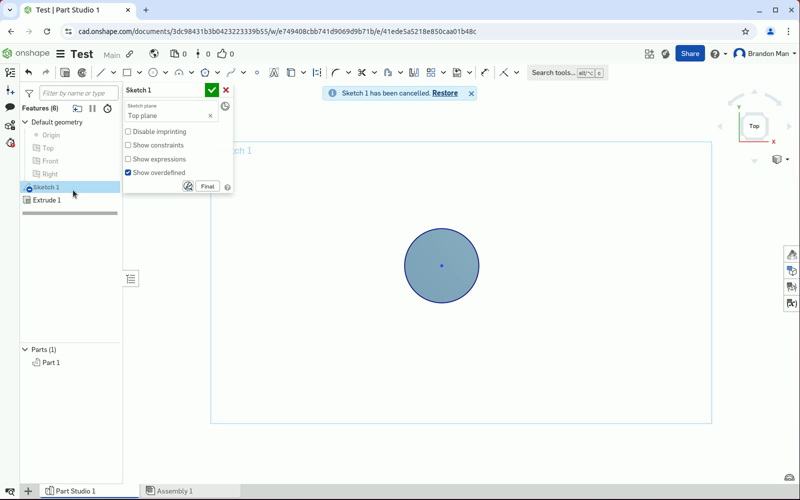
mouse_move(229, 92)
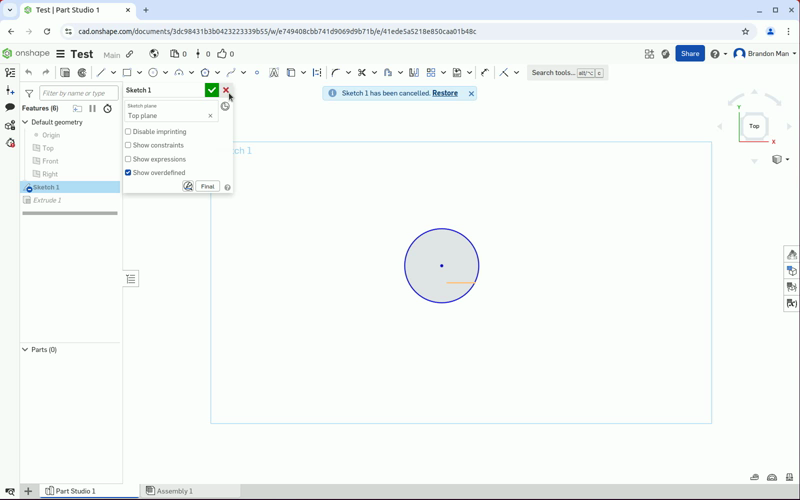
click(229, 92)
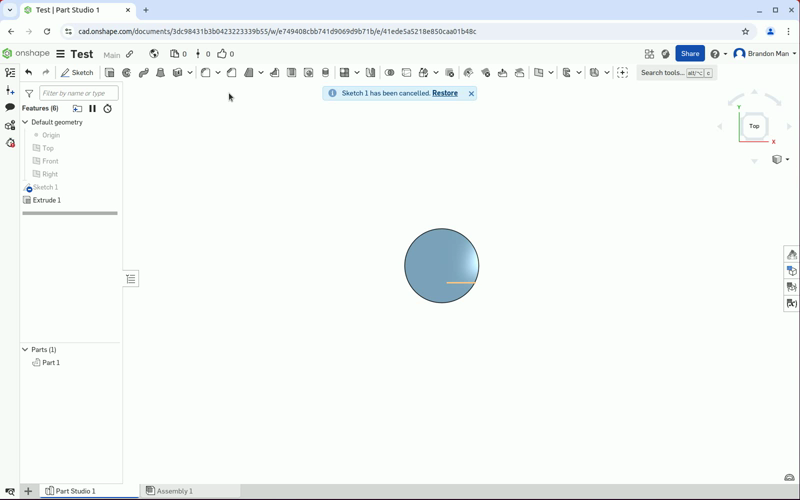
mouse_move(541, 75)
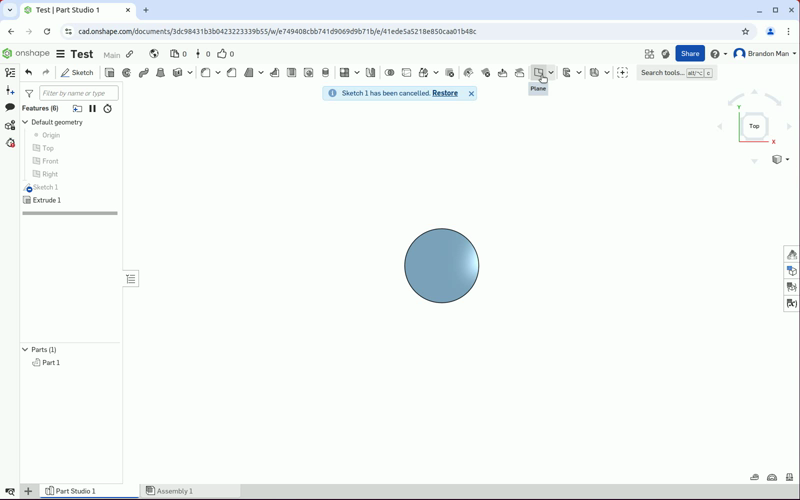
click(541, 75)
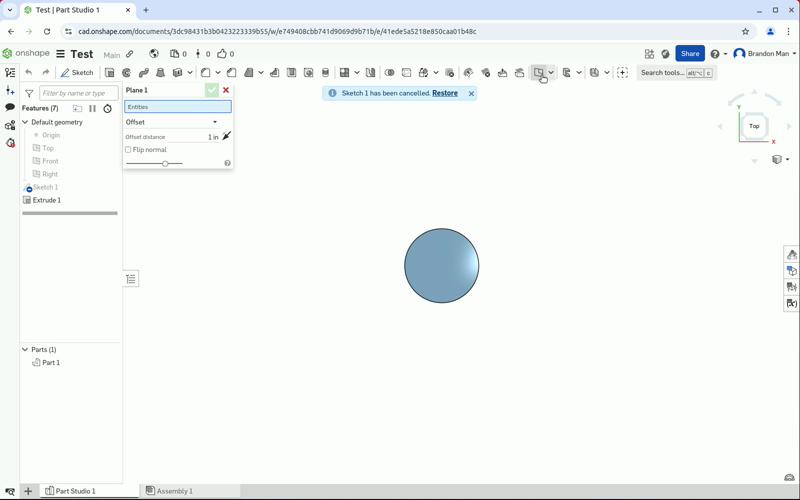
mouse_move(73, 150)
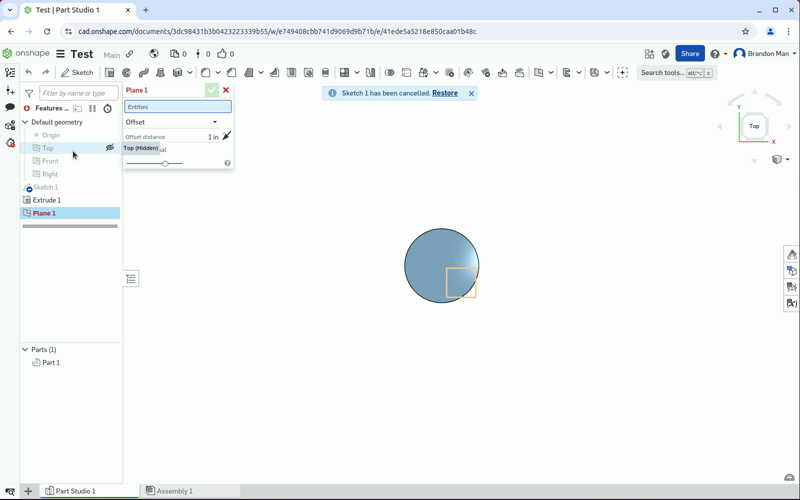
click(73, 150)
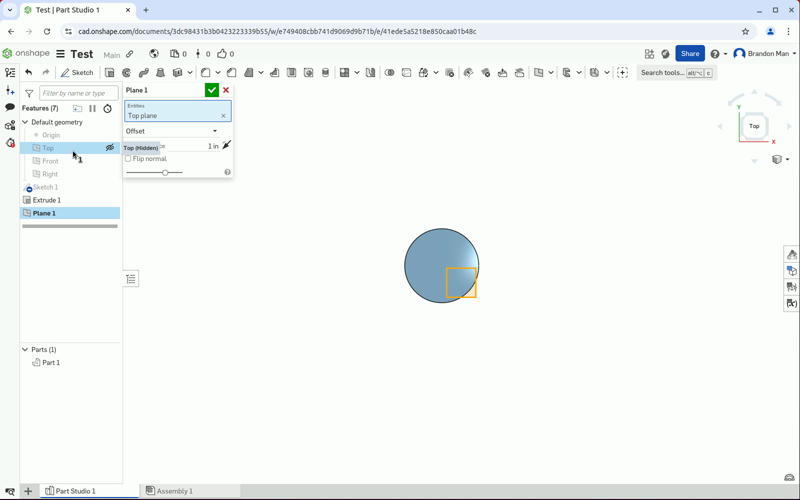
key(tab, 2)
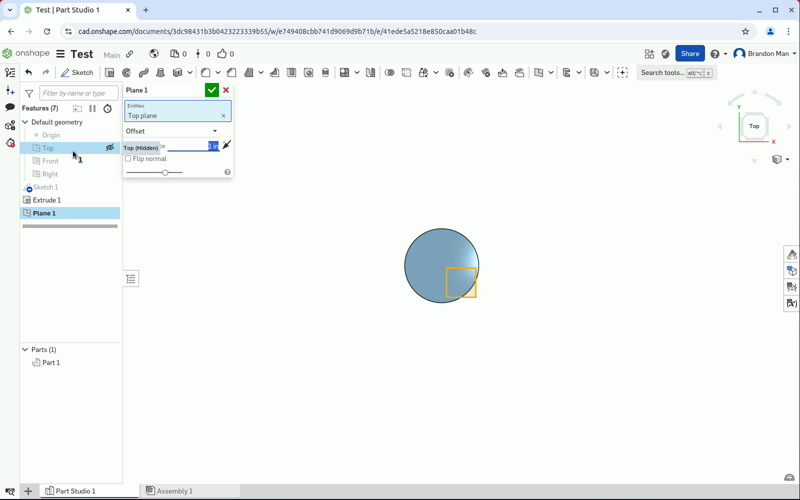
text(23.108)
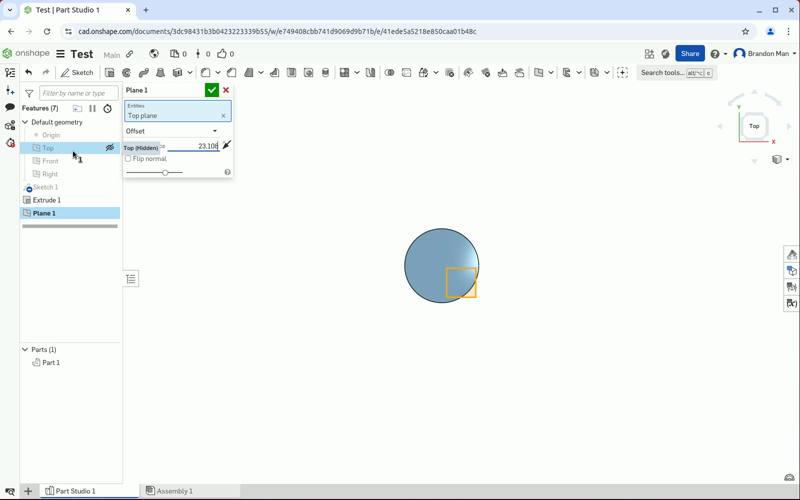
key(enter, 2)
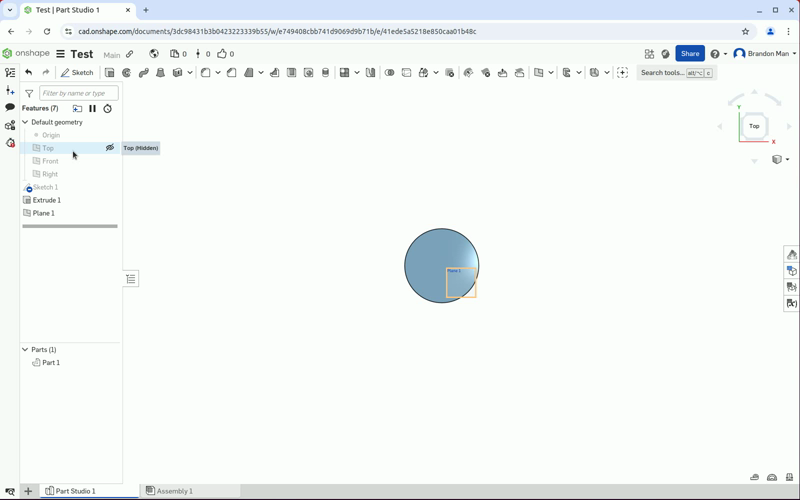
key(shift+s)
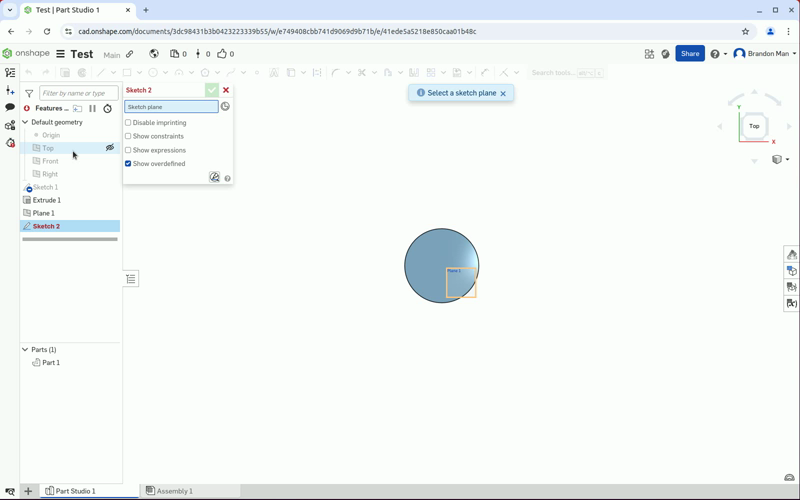
mouse_move(73, 215)
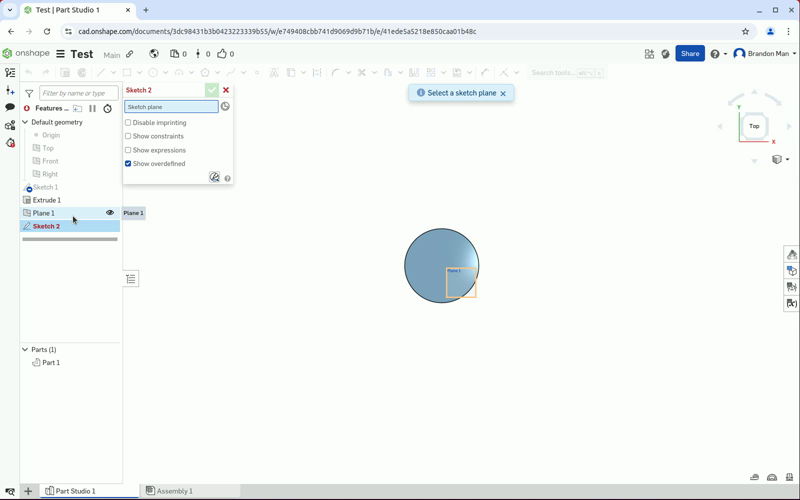
click(73, 215)
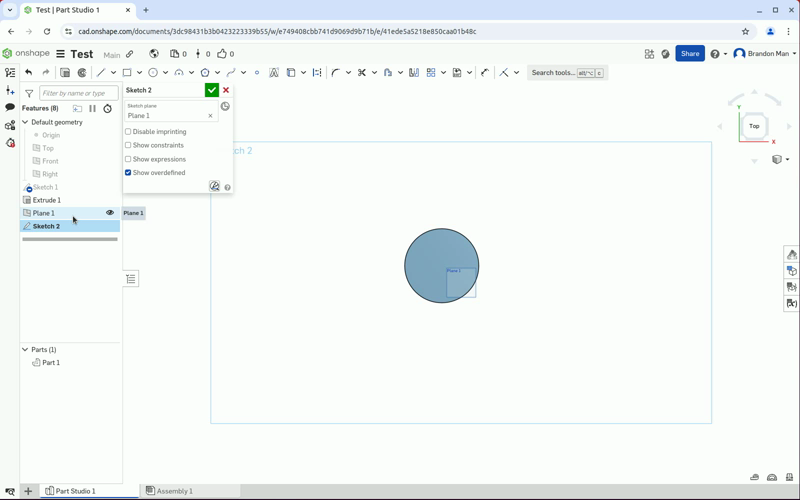
mouse_move(73, 352)
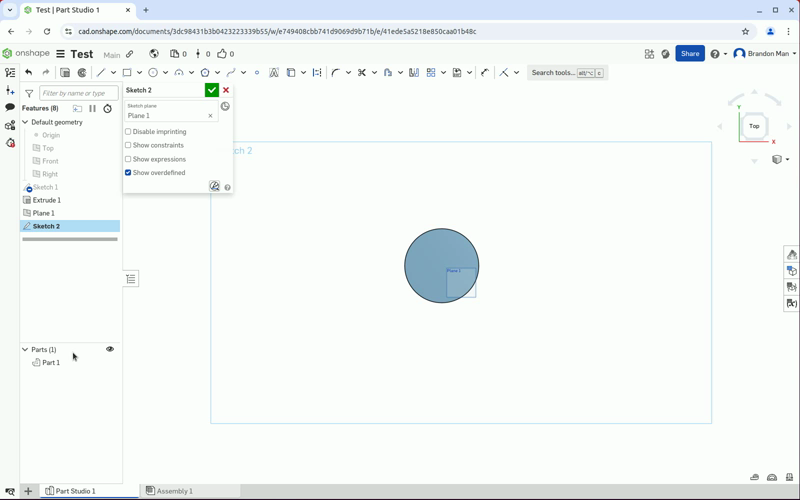
key(y)
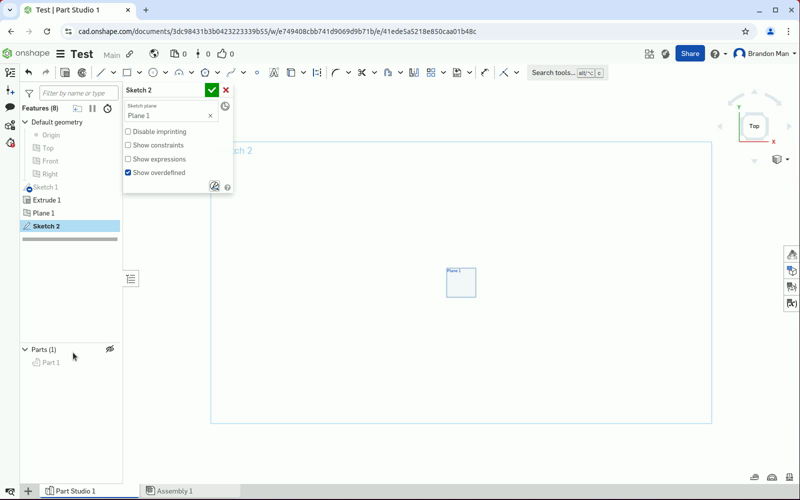
key(c)
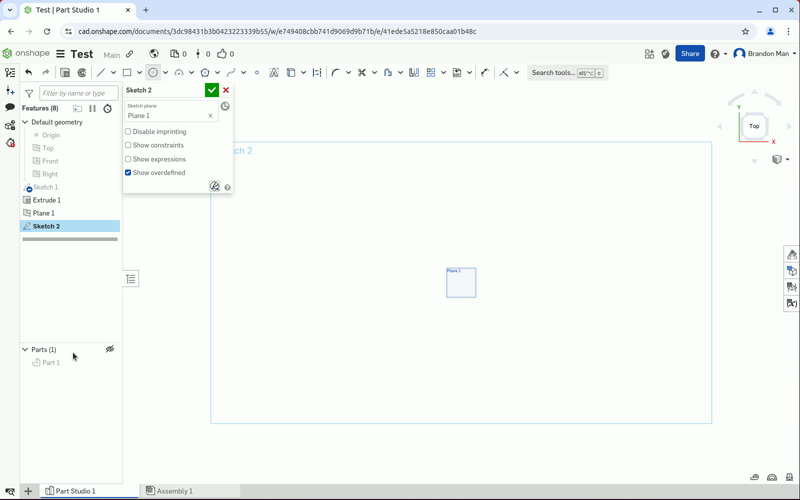
key_down(shift)
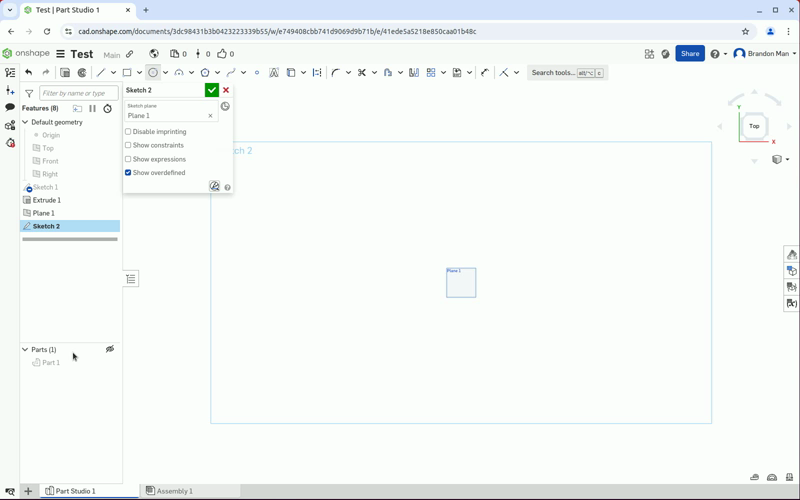
mouse_move(441, 265)
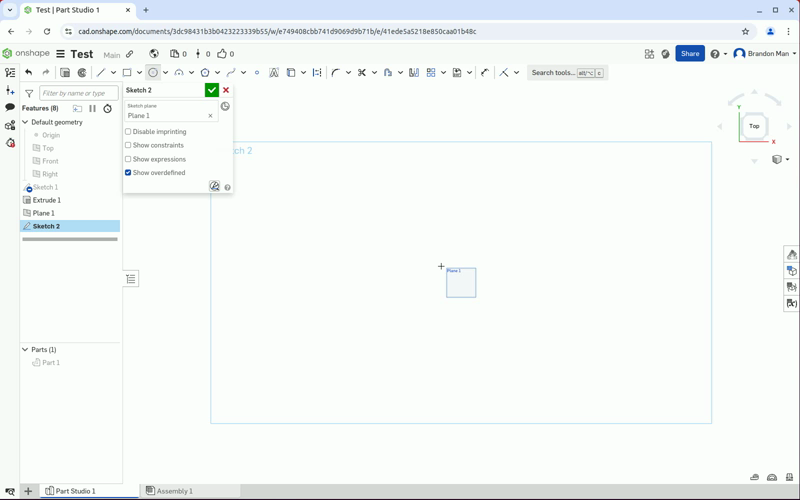
click(441, 265)
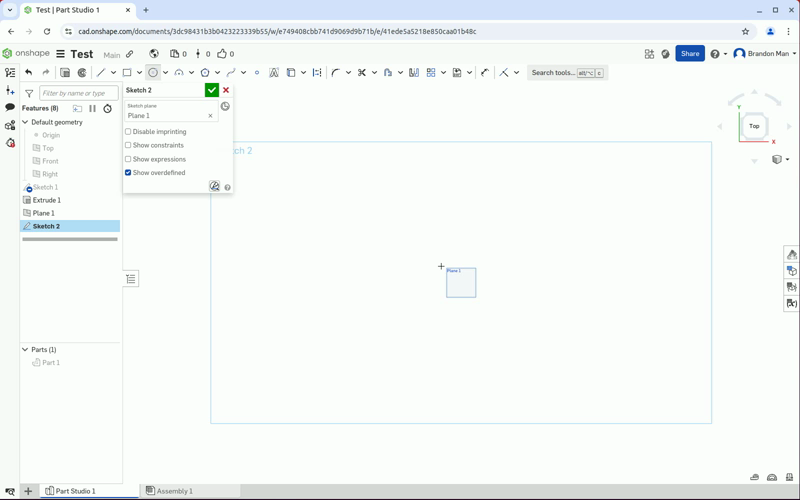
key_up(shift)
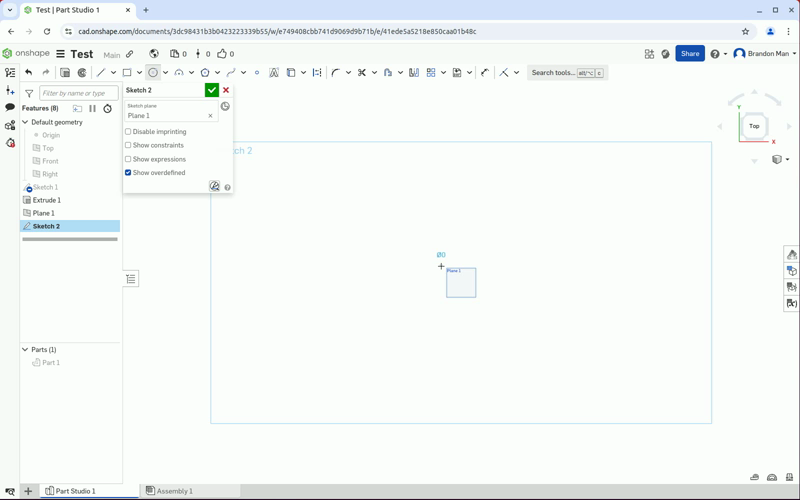
mouse_move(460, 265)
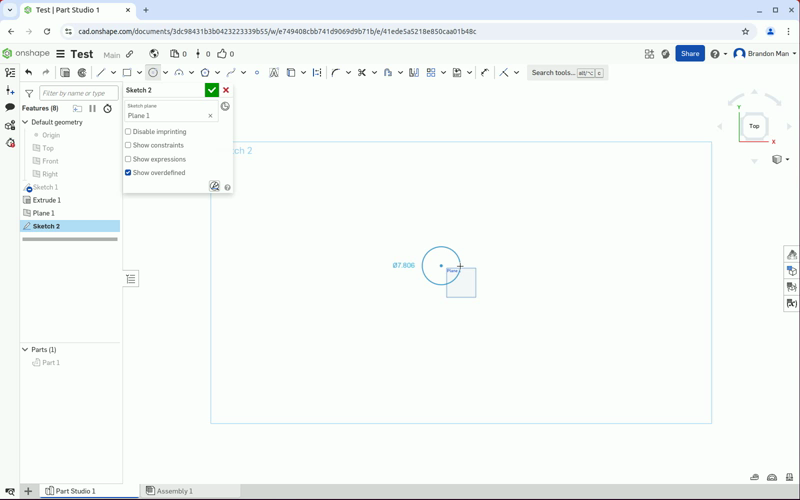
click(460, 265)
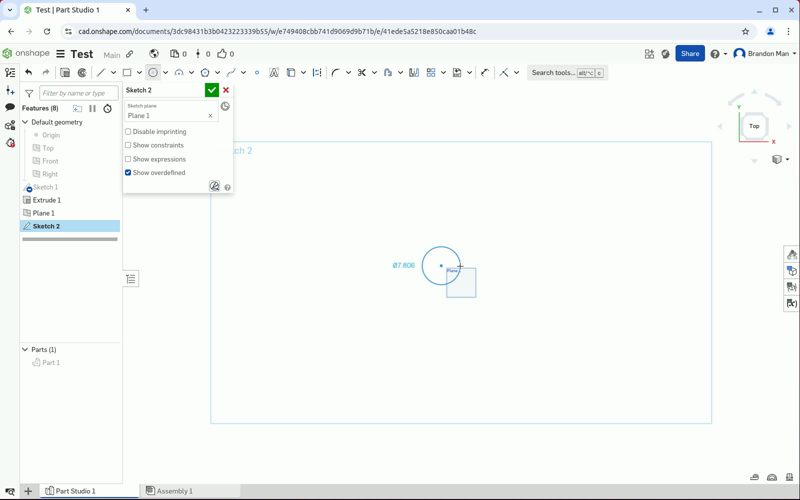
key(esc)
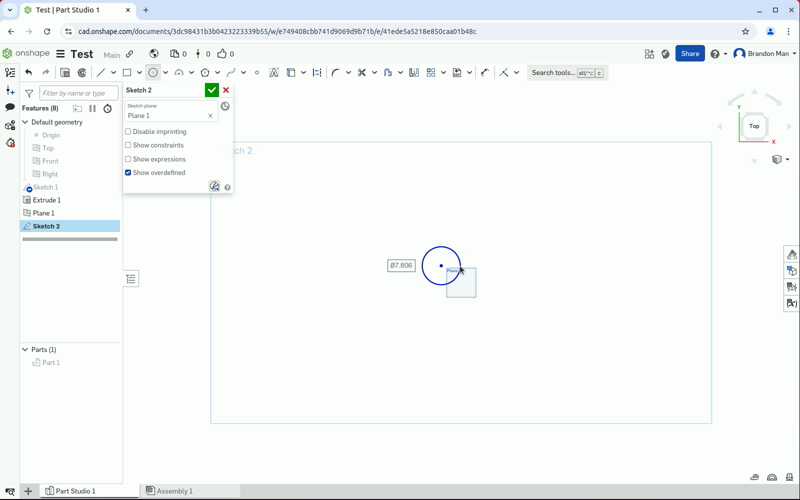
mouse_move(429, 276)
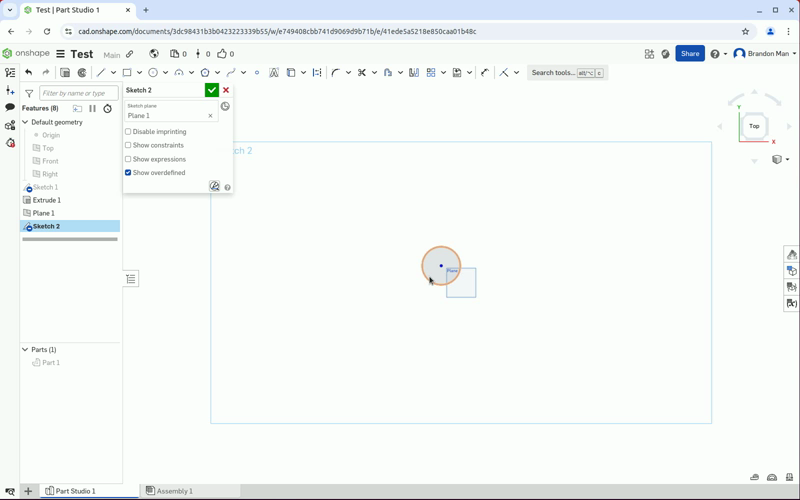
scroll(6)
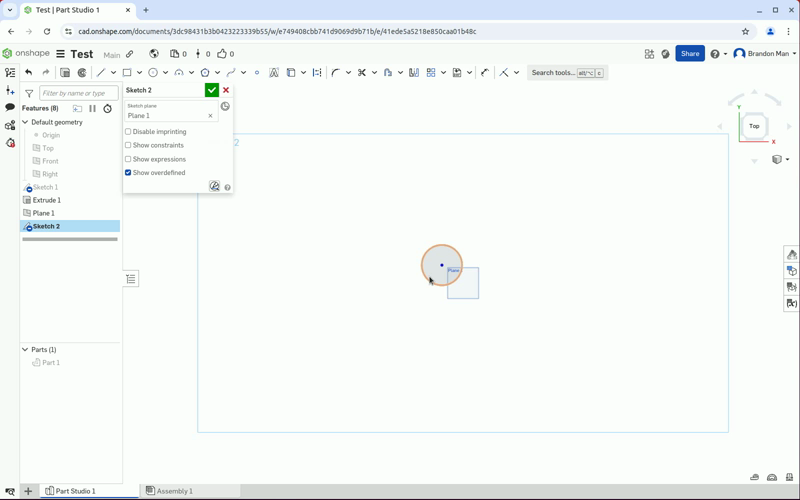
scroll(6)
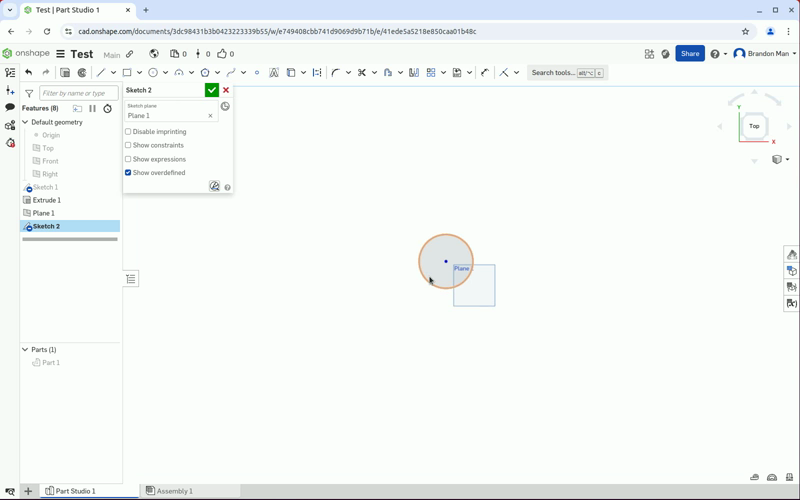
scroll(6)
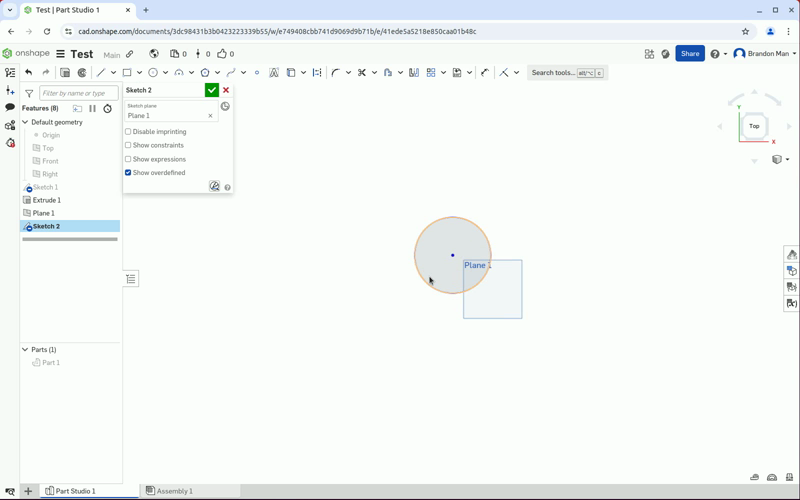
scroll(6)
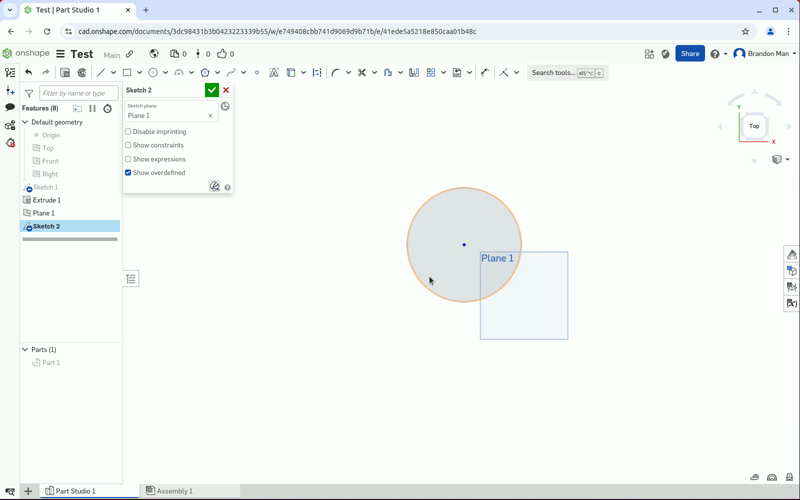
scroll(6)
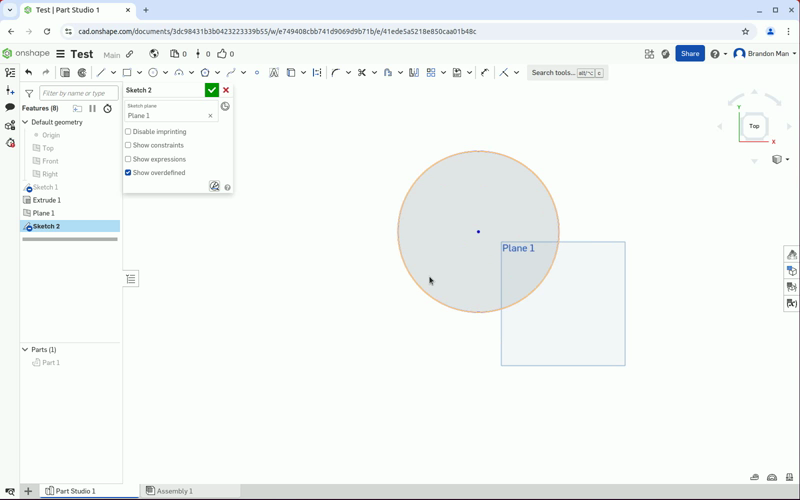
scroll(6)
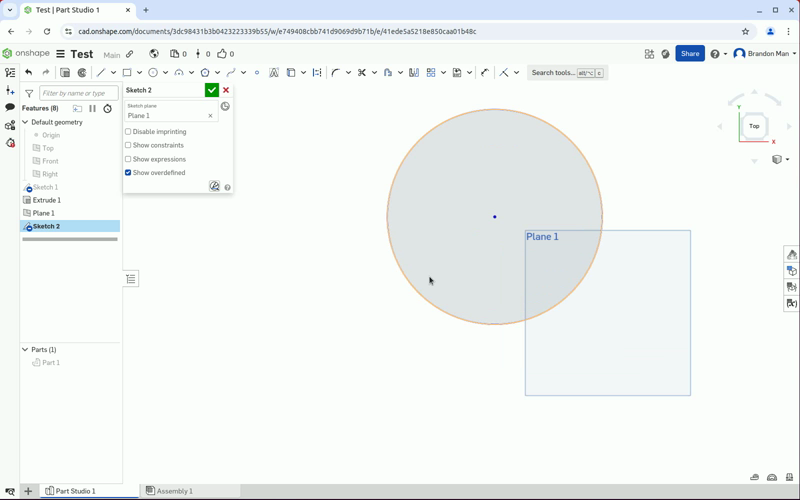
scroll(6)
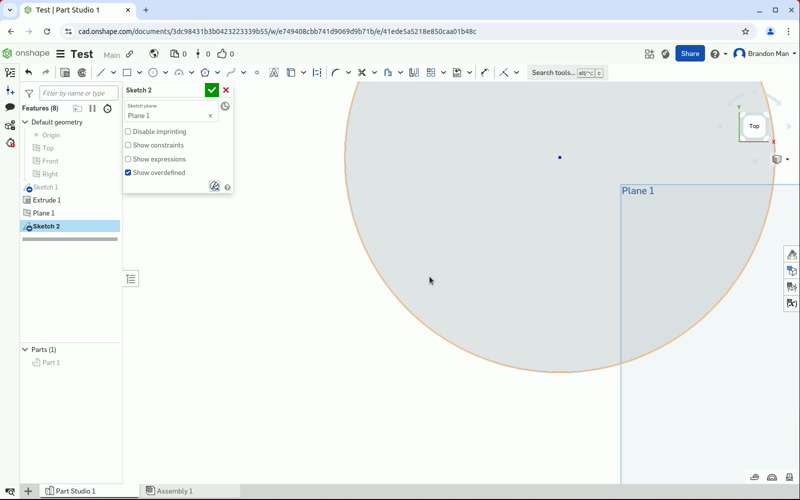
click(429, 276)
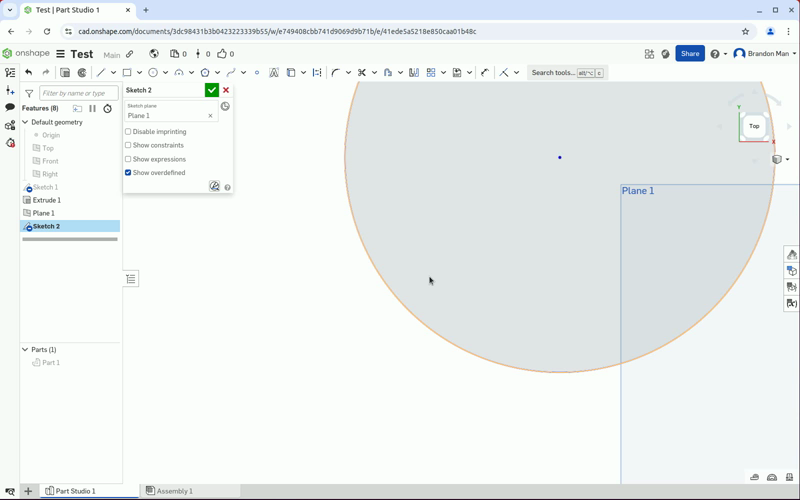
scroll(-6)
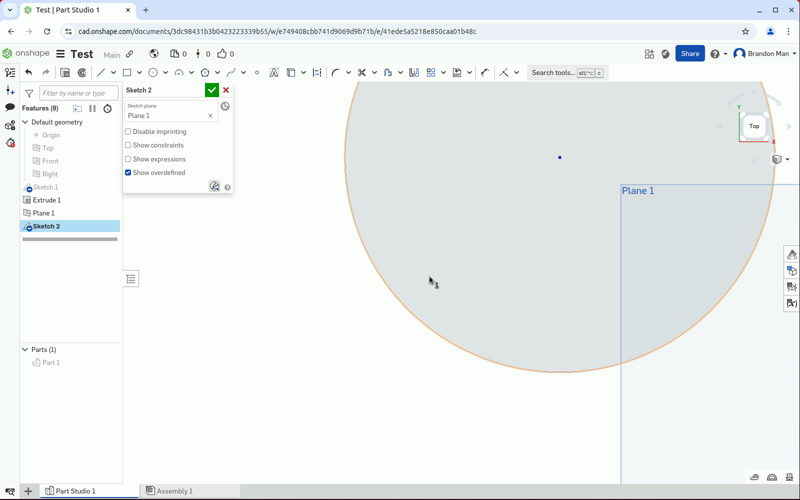
scroll(-6)
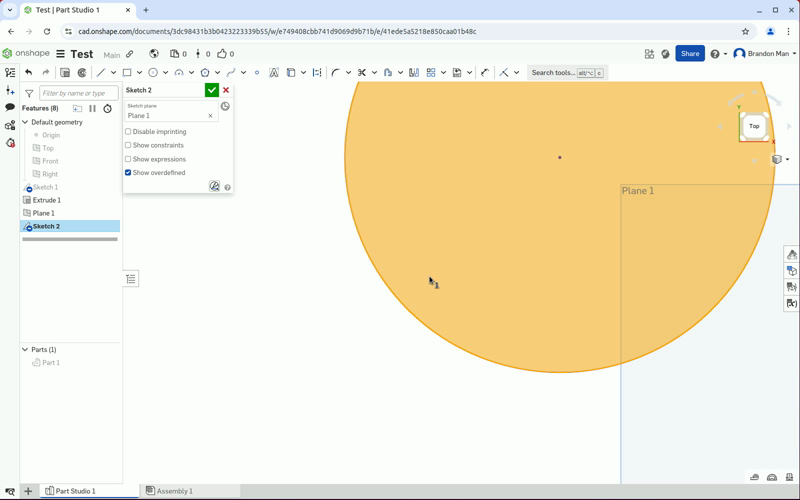
scroll(-6)
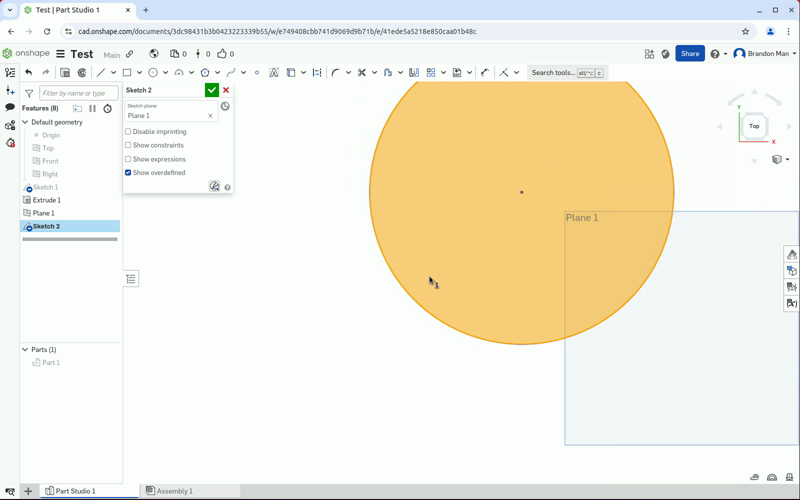
scroll(-6)
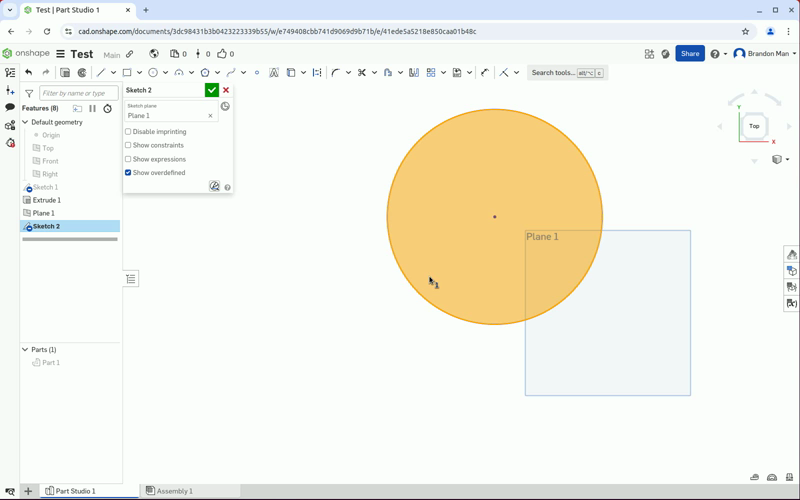
scroll(-6)
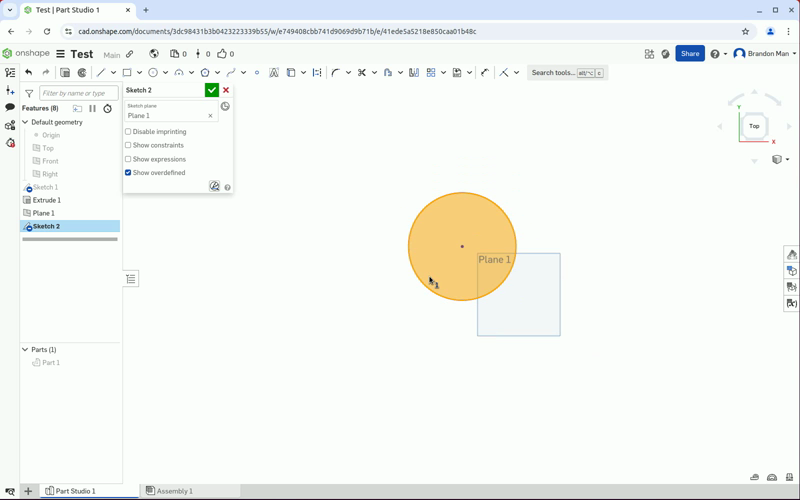
scroll(-6)
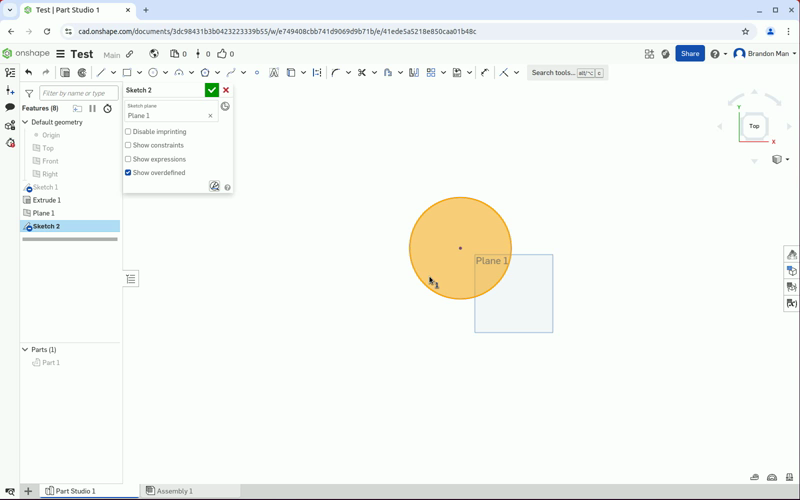
scroll(-6)
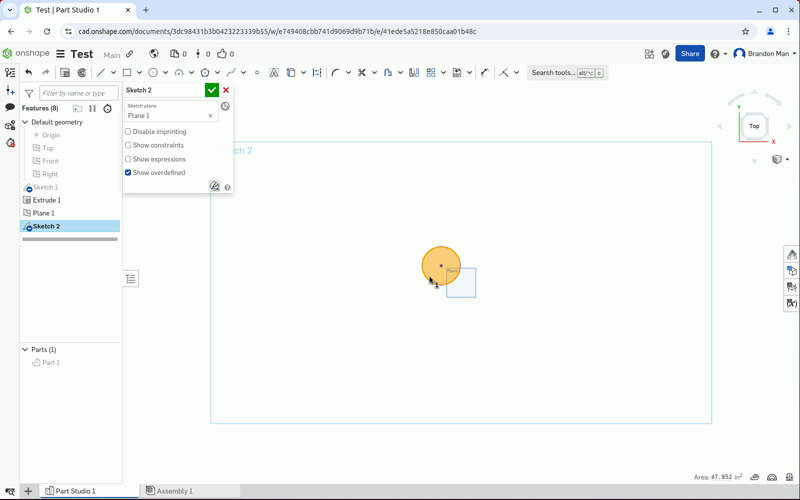
mouse_move(73, 352)
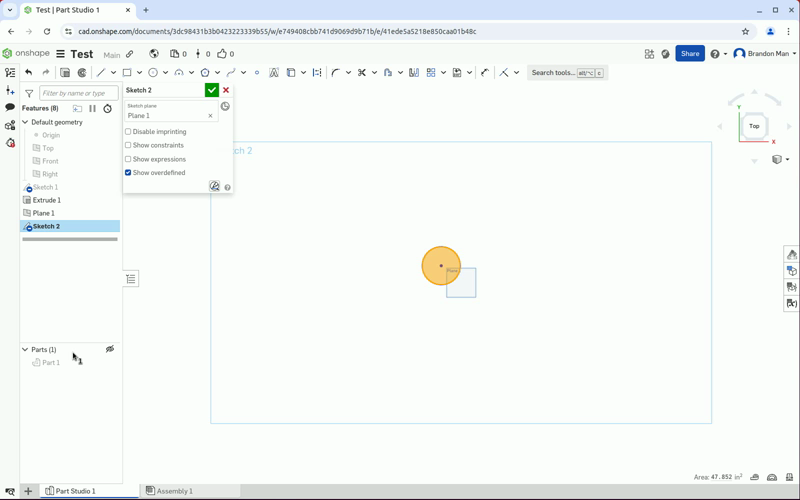
key(shift+y)
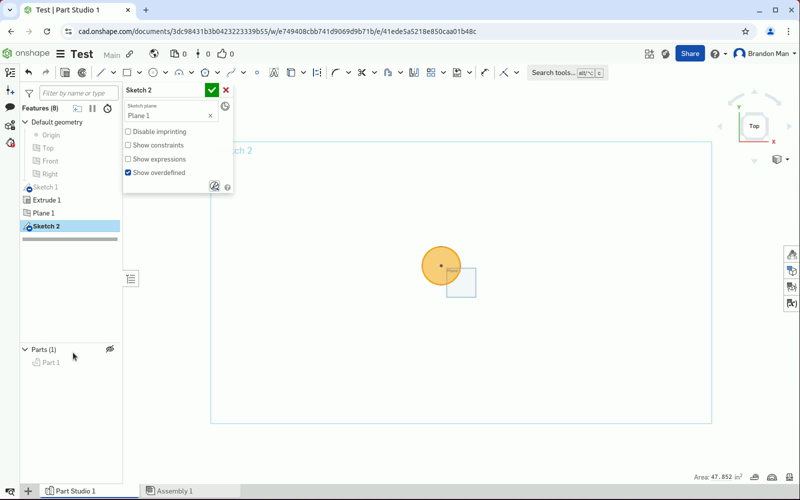
key(shift+e)
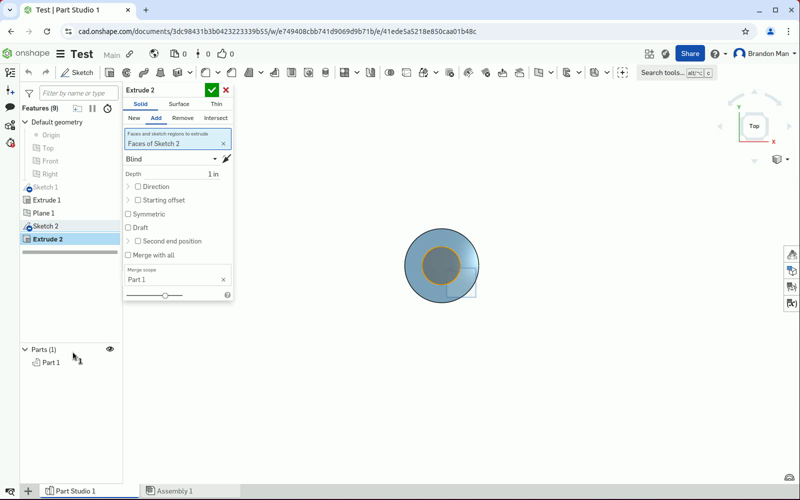
mouse_move(143, 106)
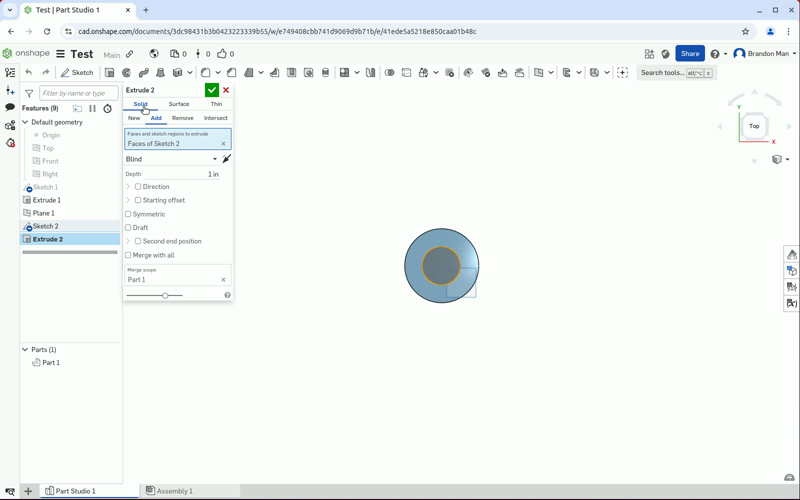
click(143, 106)
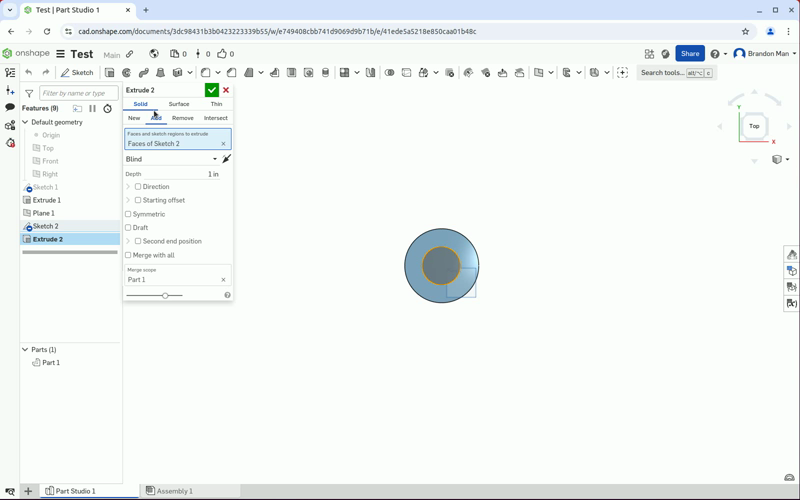
mouse_move(186, 120)
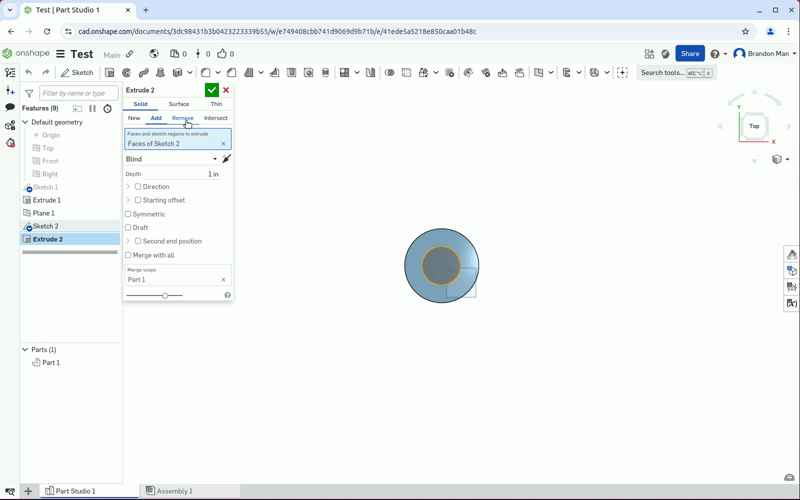
click(186, 120)
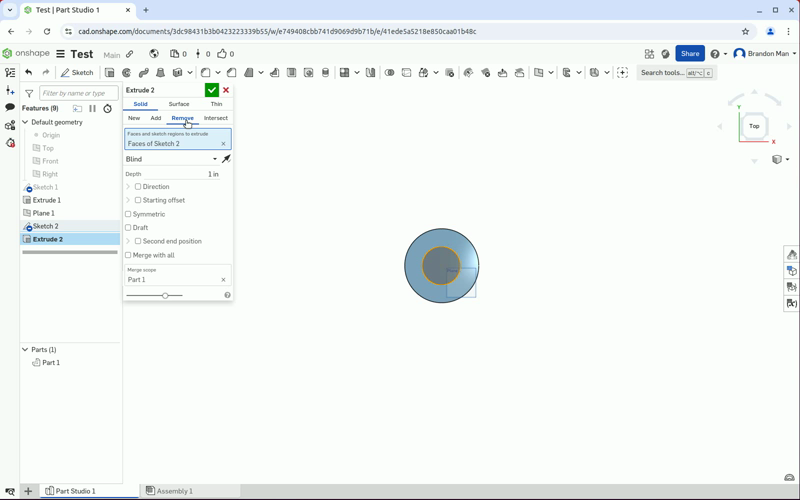
key(tab, 4)
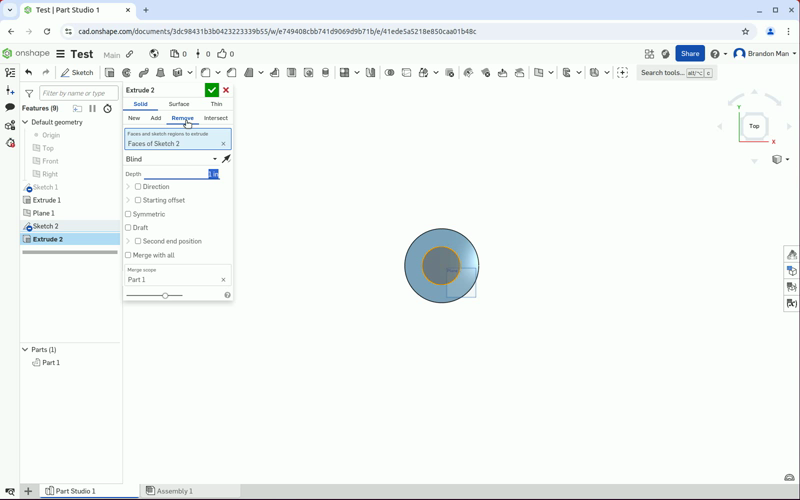
text(30.57)
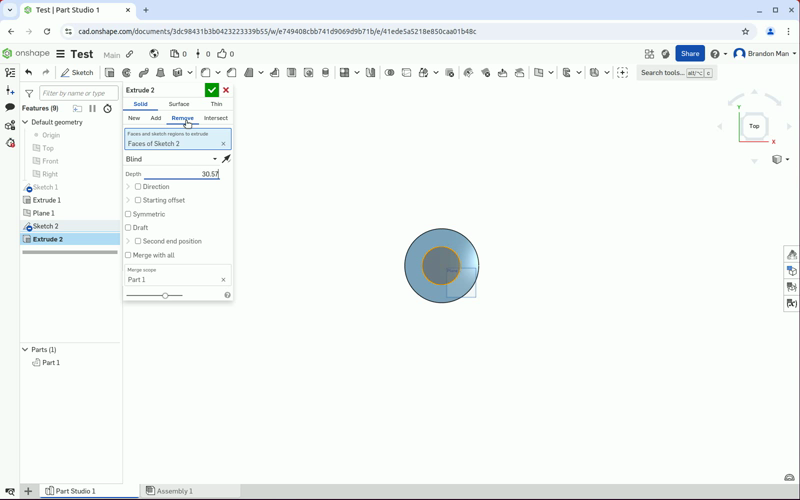
key(tab, 6)
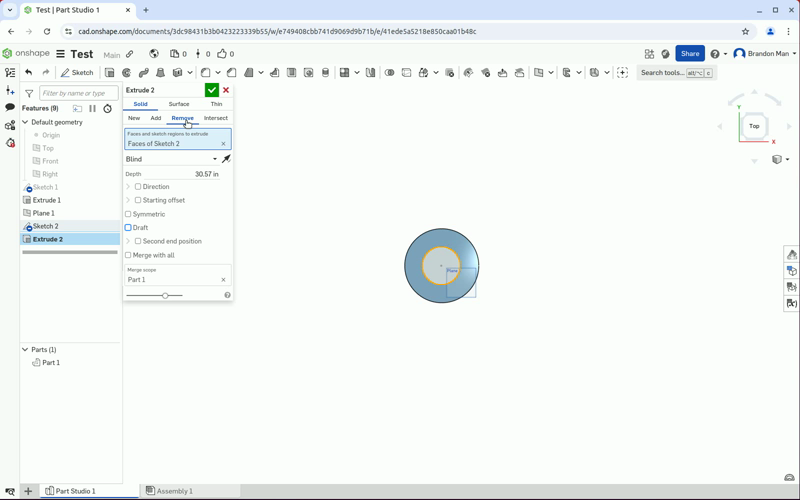
key(space)
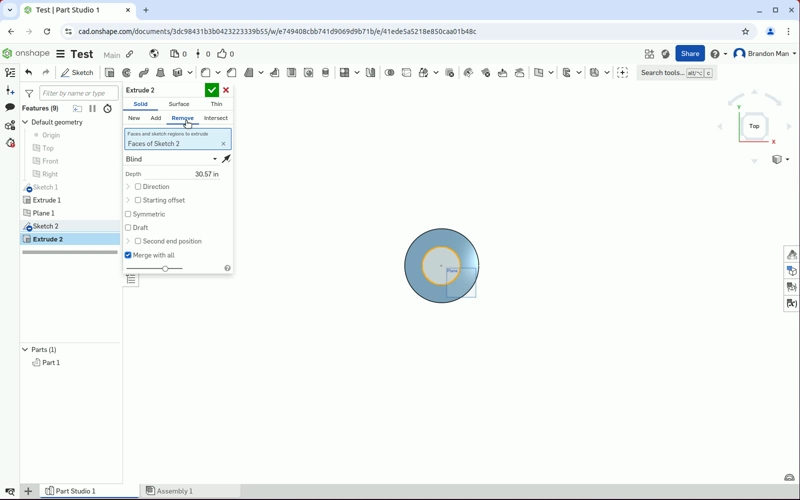
key(enter)
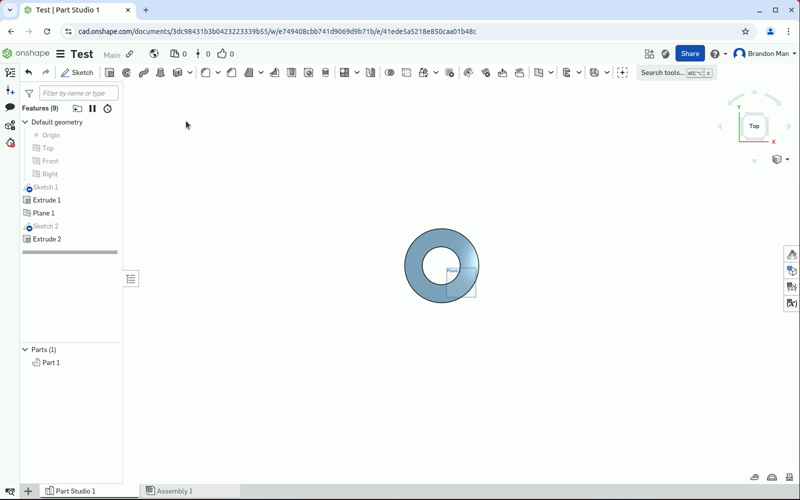
key(shift+h)
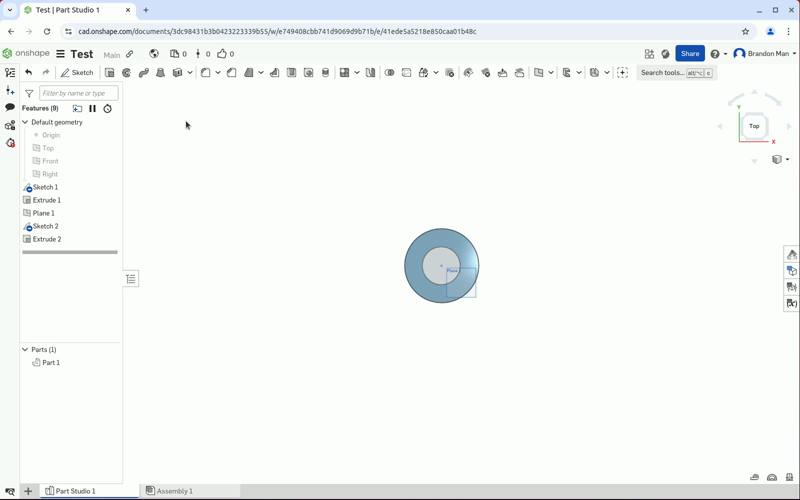
key(shift+h)
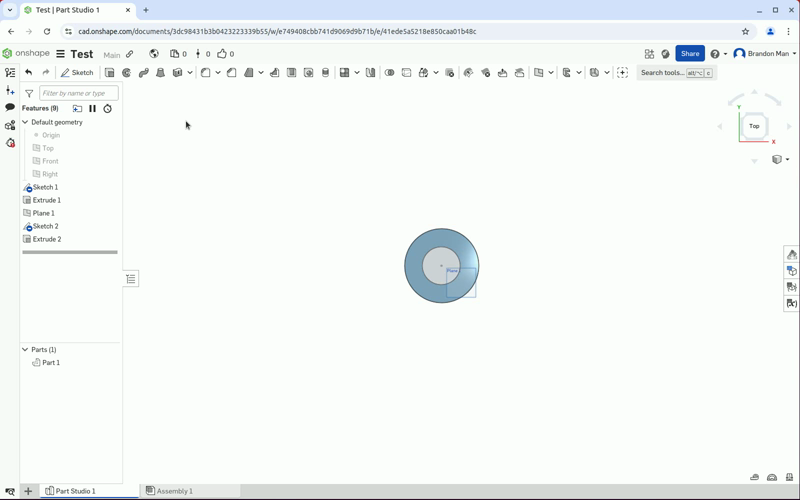
key(shift+7)
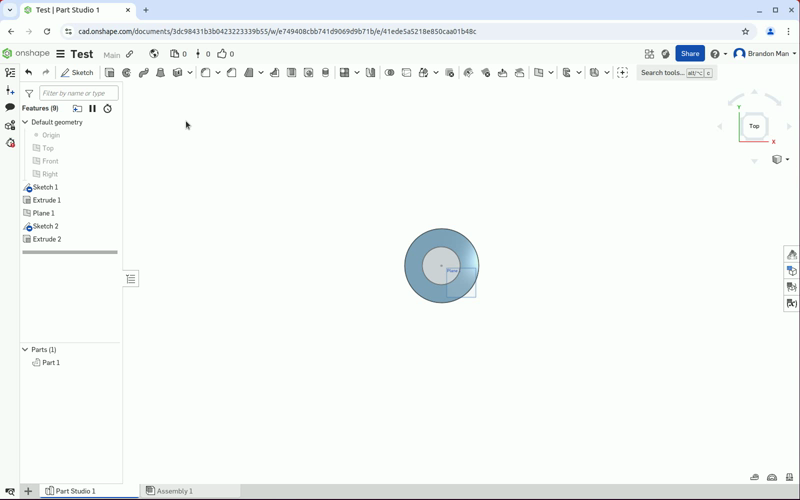
key(up, 3)
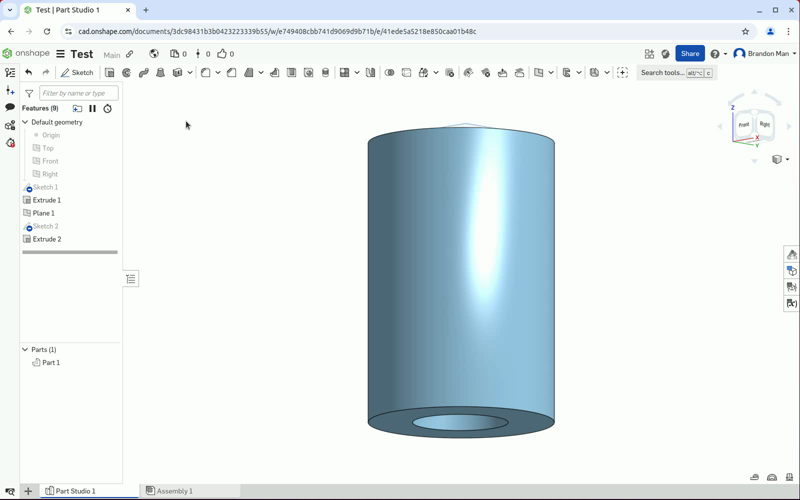
key(left, 3)
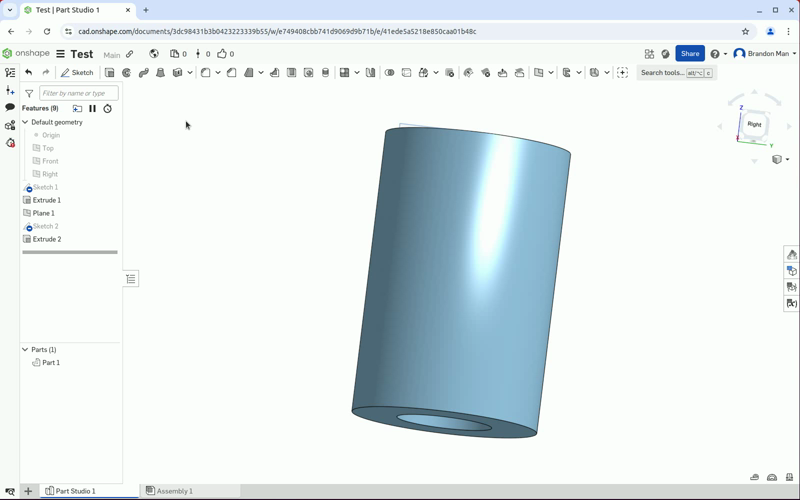
key(right, 3)
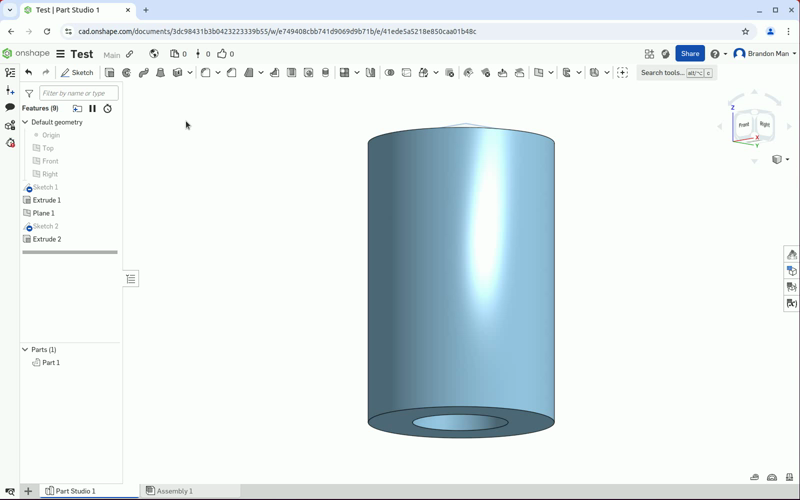
key(down, 3)
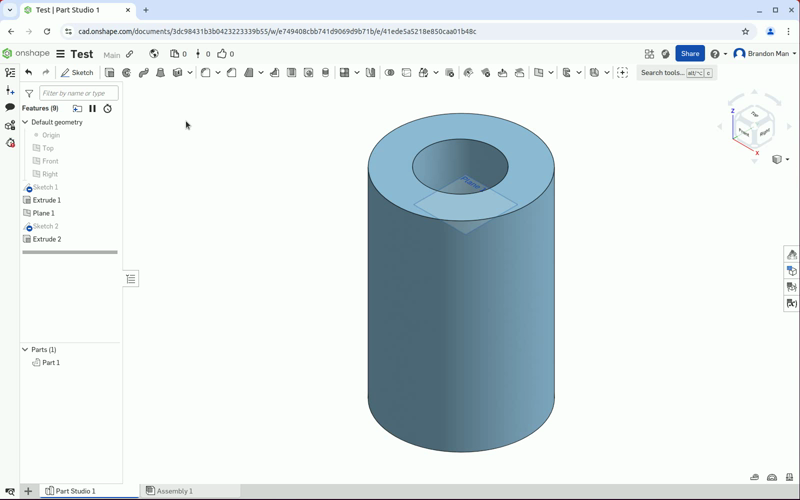
mouse_move(73, 189)
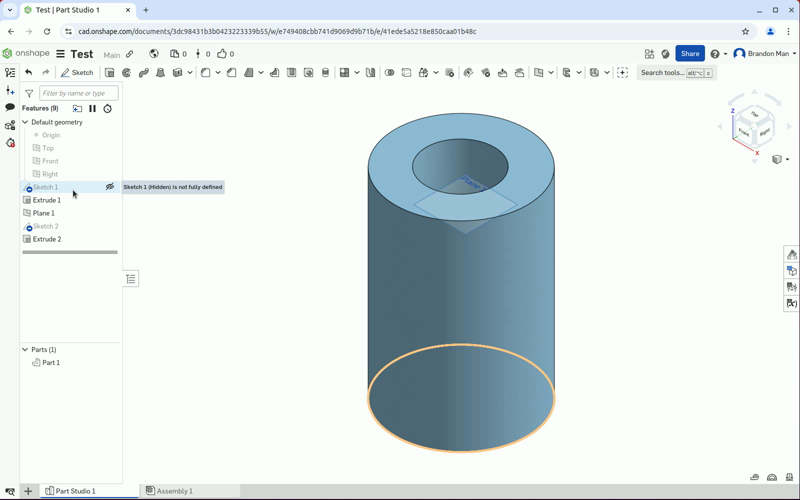
click(73, 189)